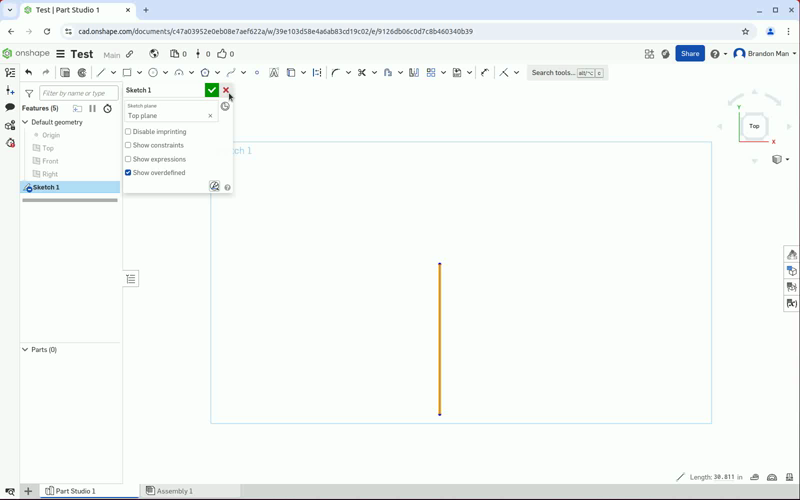
key(shift+h)
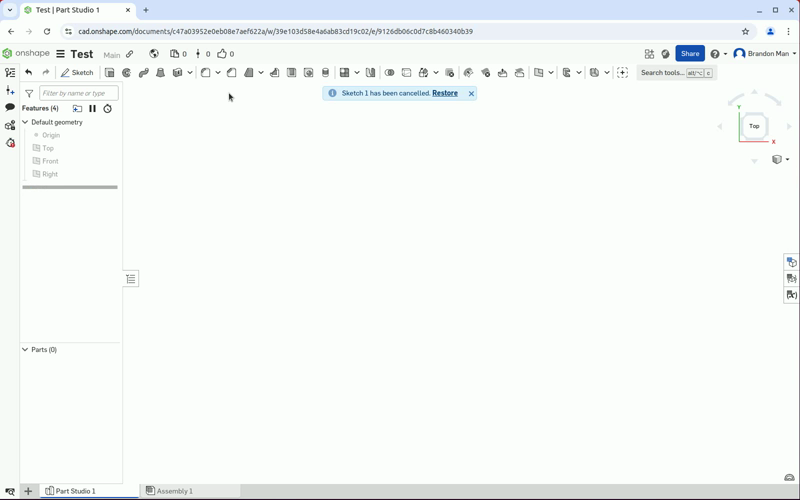
mouse_move(73, 352)
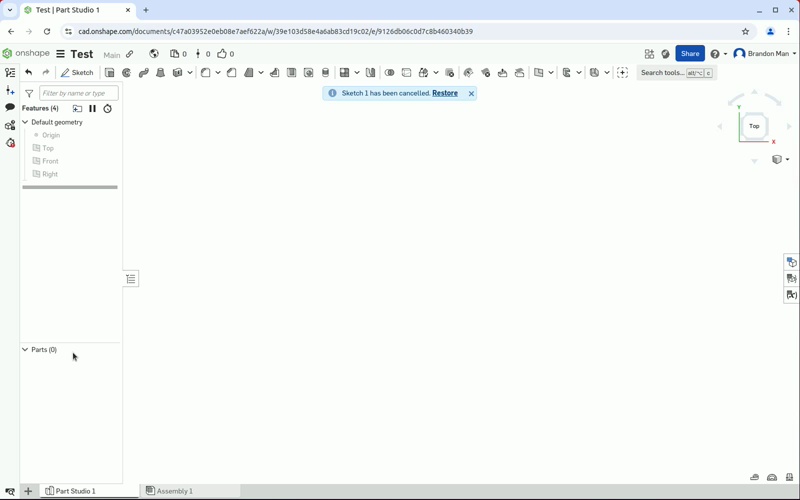
key(y)
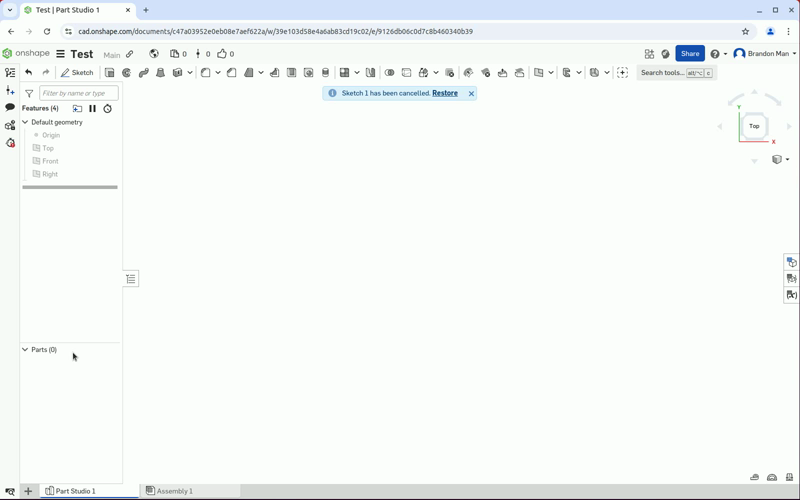
key(shift+p)
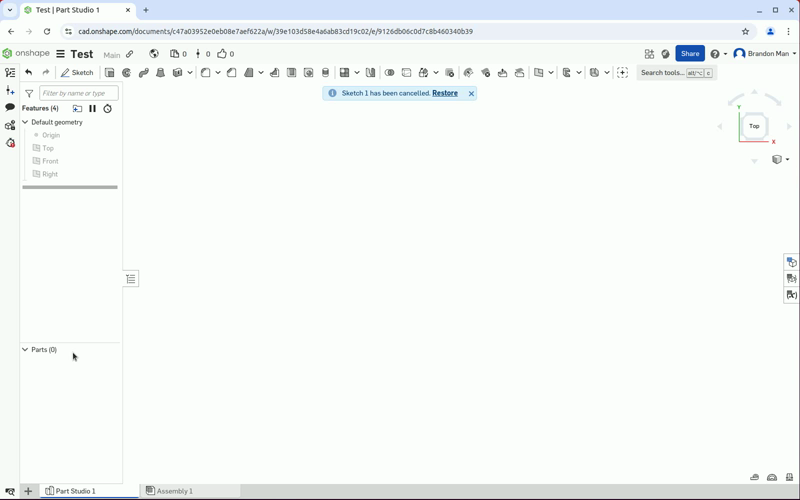
key(space)
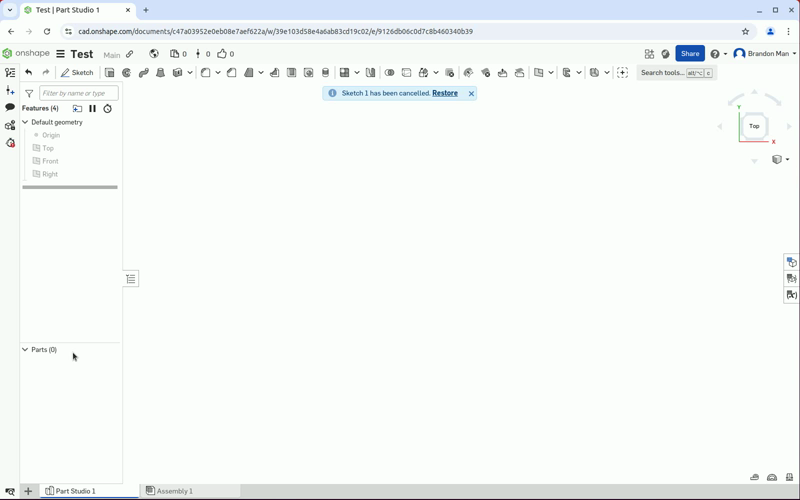
key_down(shift)
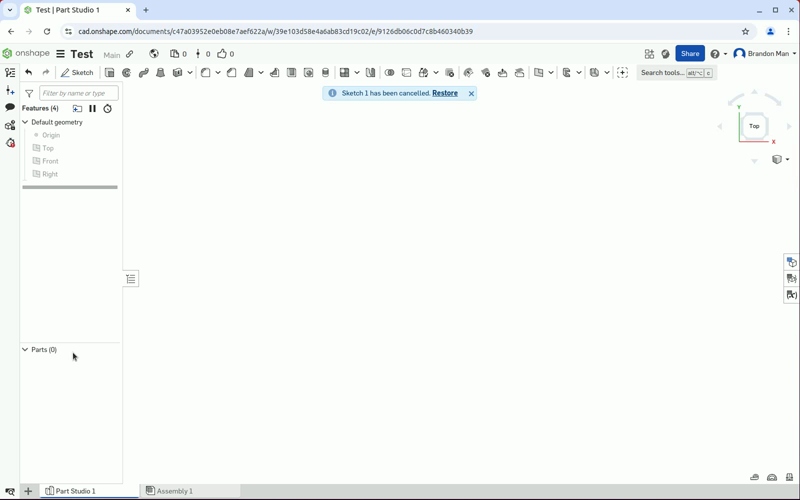
key(up)
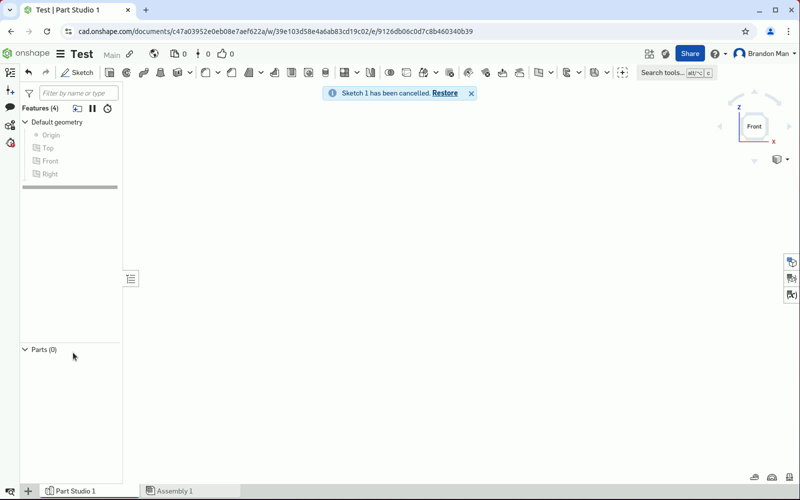
key_up(shift)
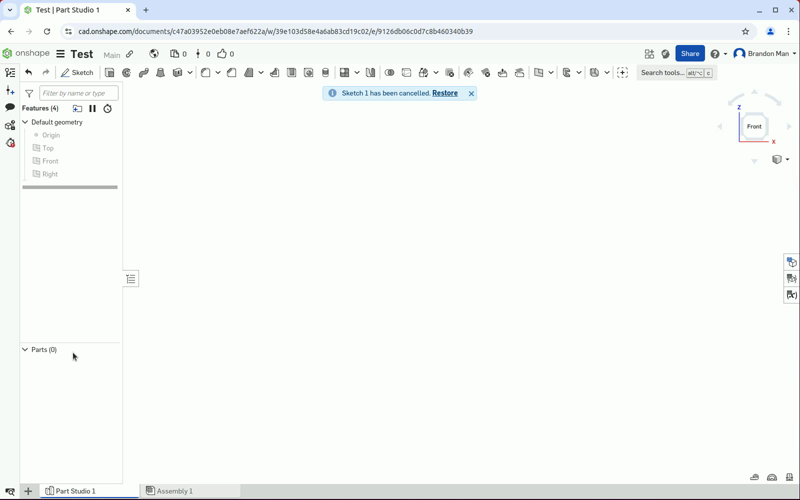
mouse_move(73, 352)
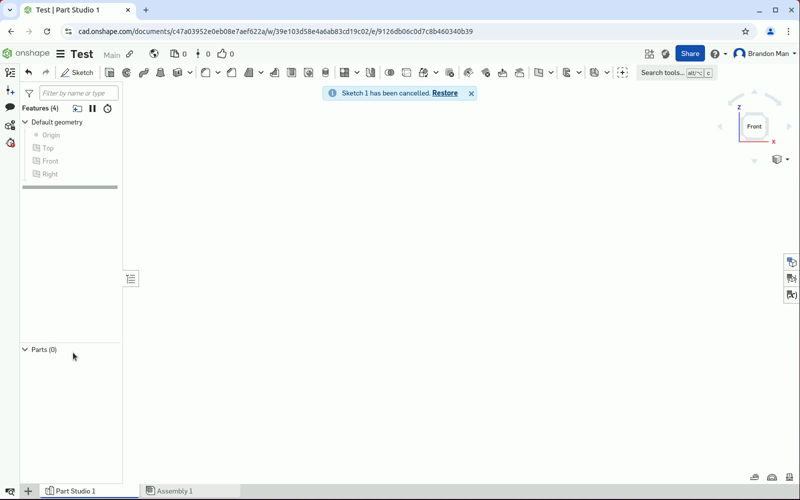
key(shift+y)
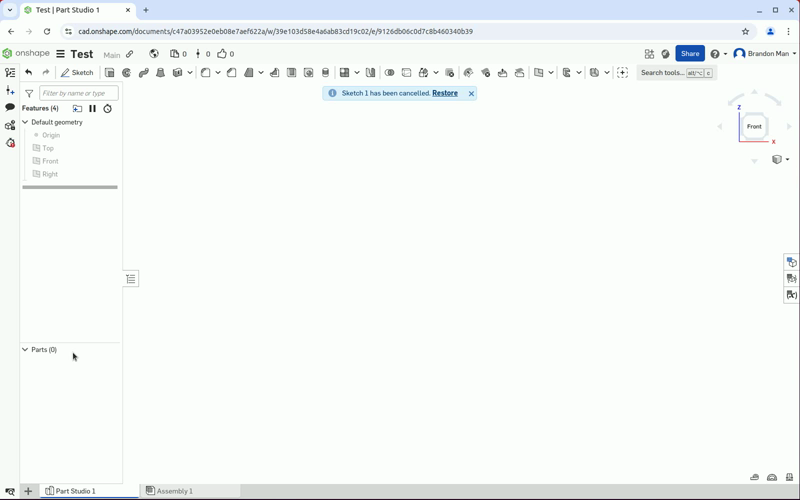
key(shift+s)
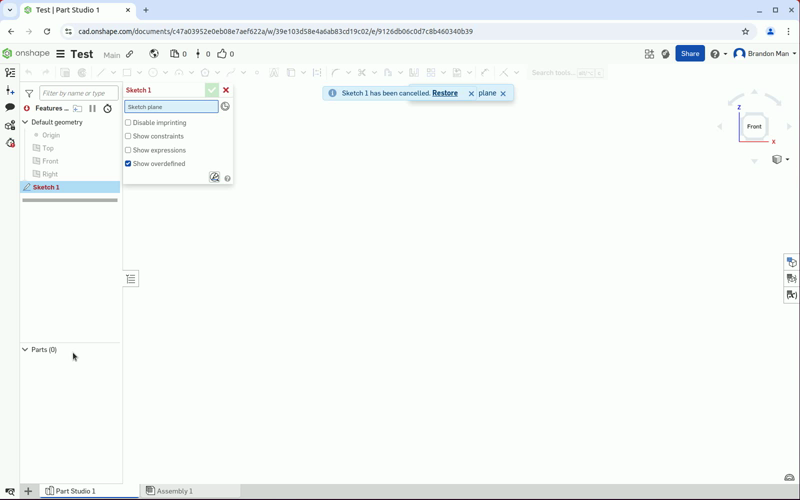
mouse_move(73, 163)
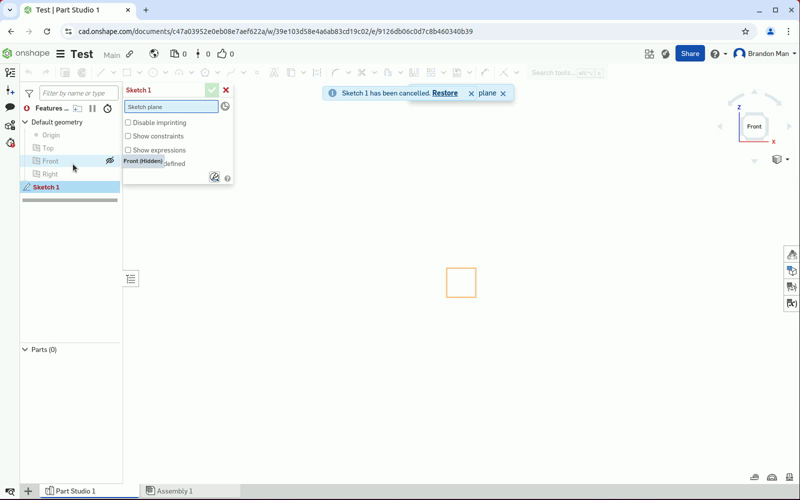
click(73, 163)
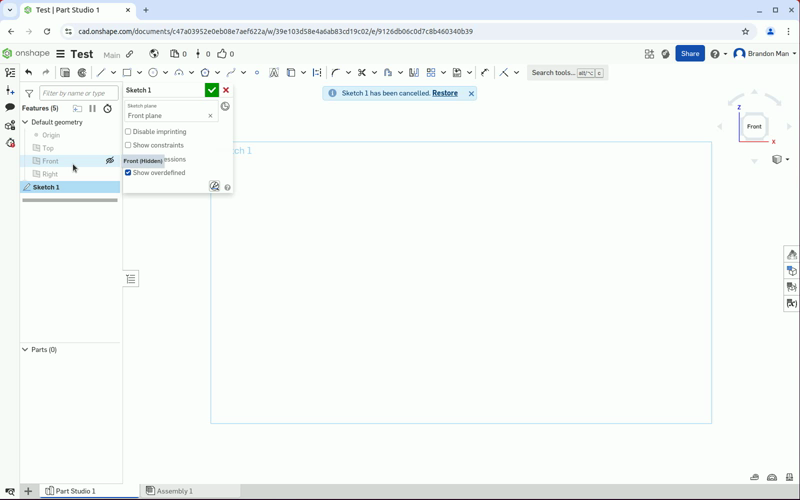
mouse_move(73, 352)
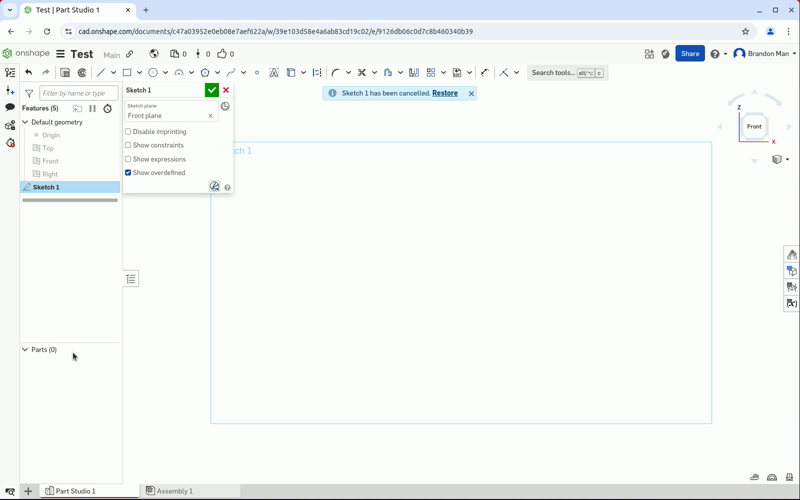
key(y)
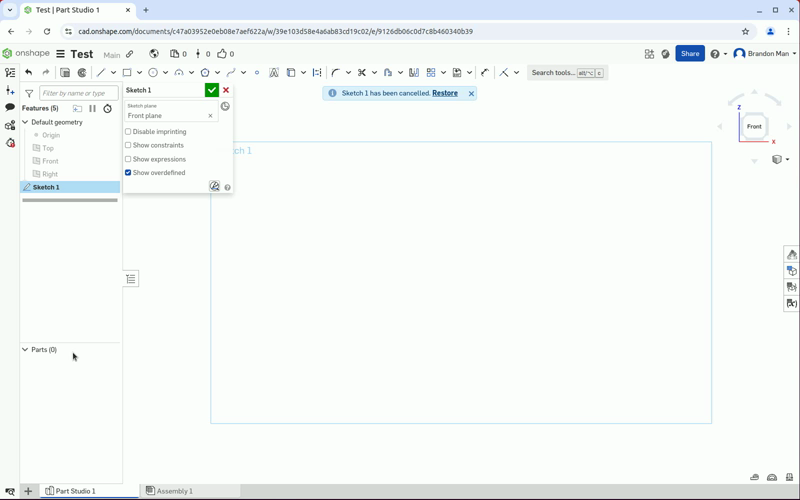
key(l)
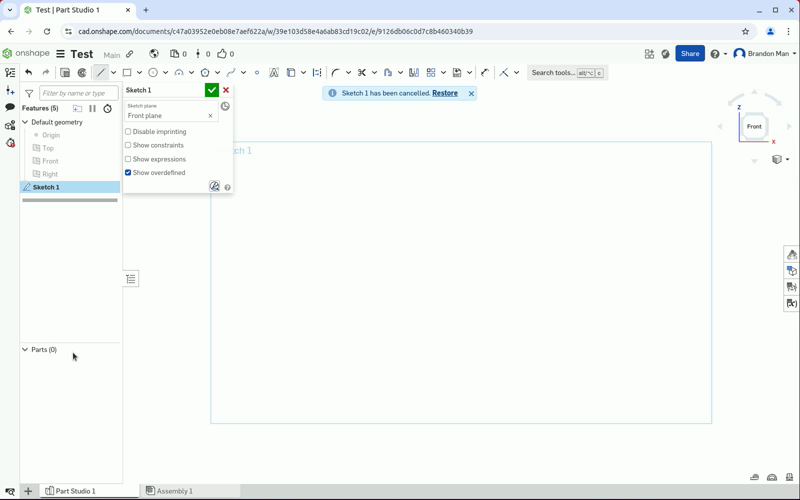
key_down(shift)
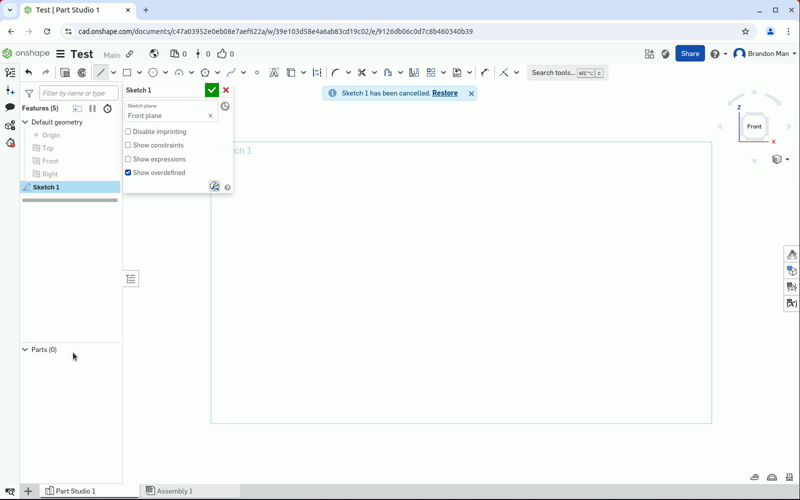
mouse_move(349, 395)
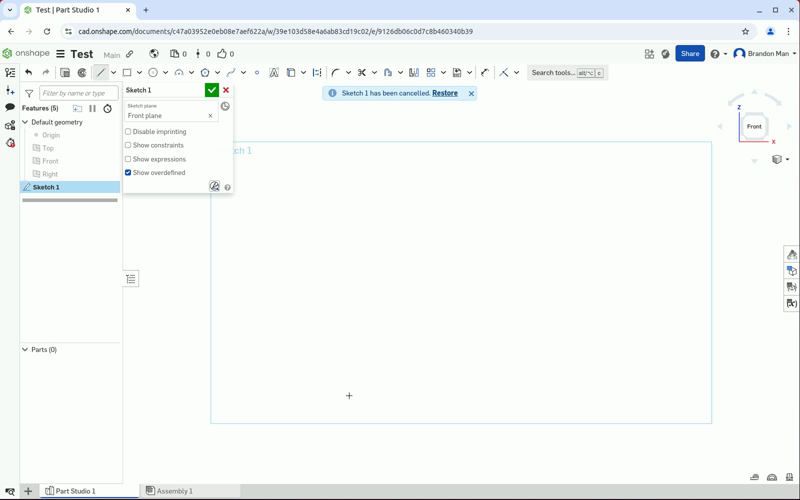
click(349, 395)
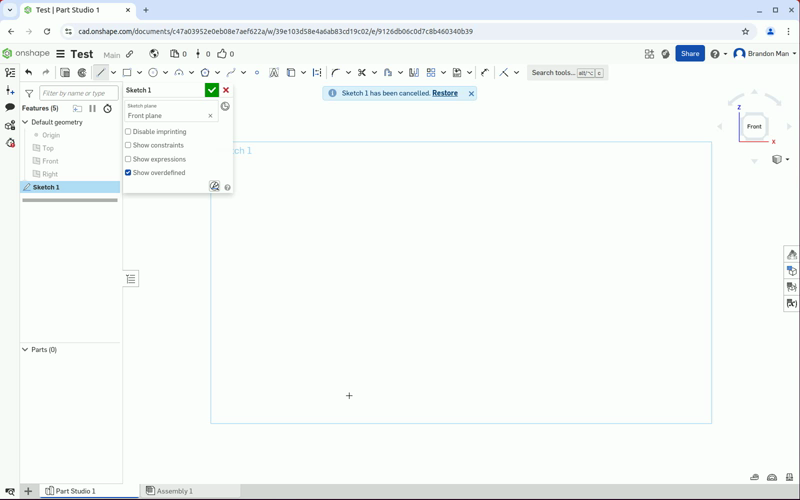
key_up(shift)
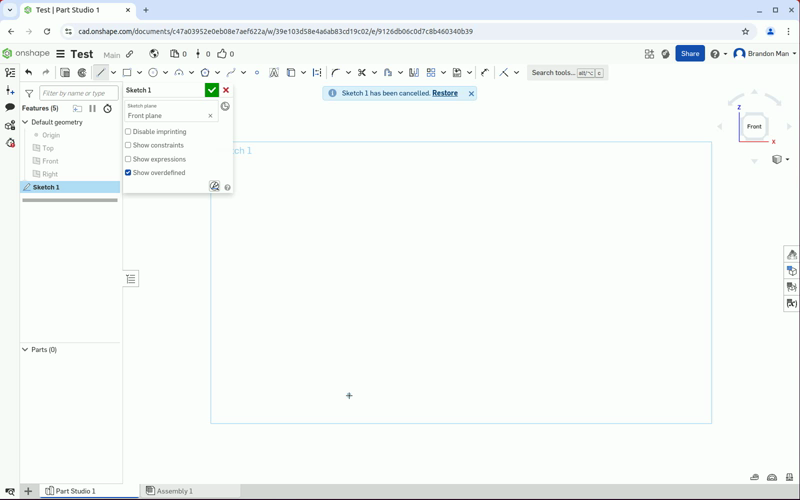
key_down(shift)
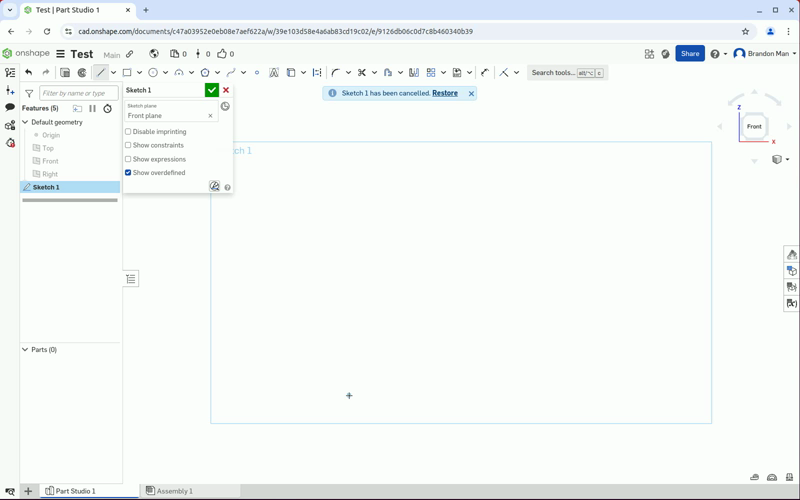
mouse_move(570, 395)
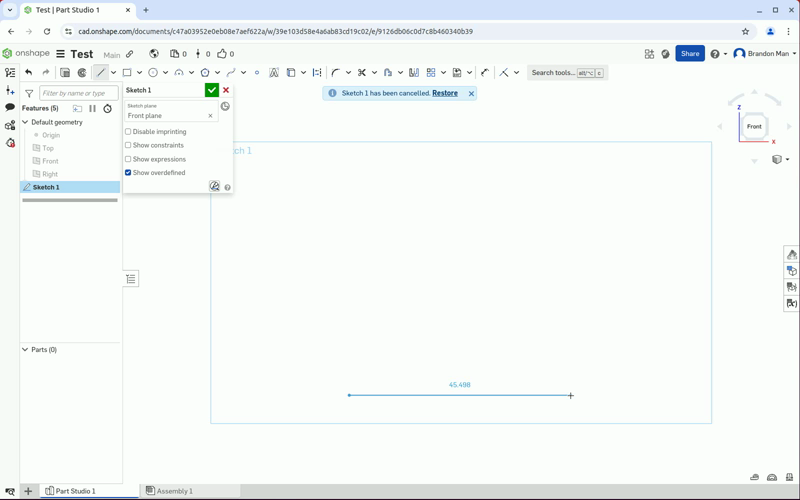
click(570, 395)
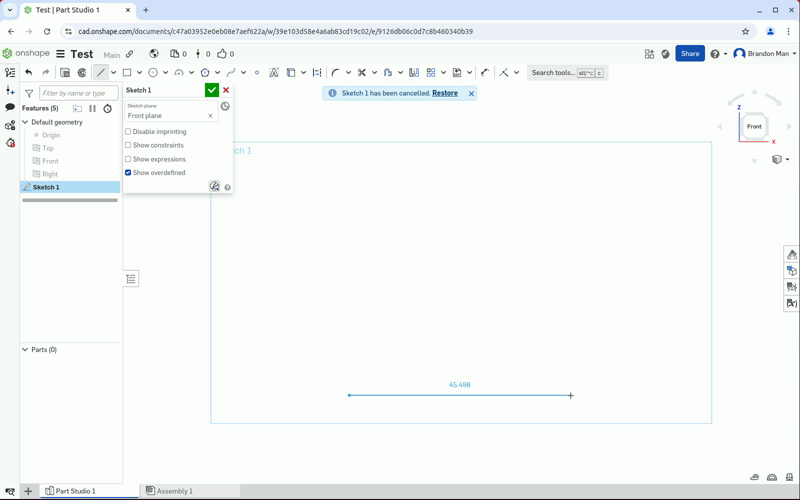
key_up(shift)
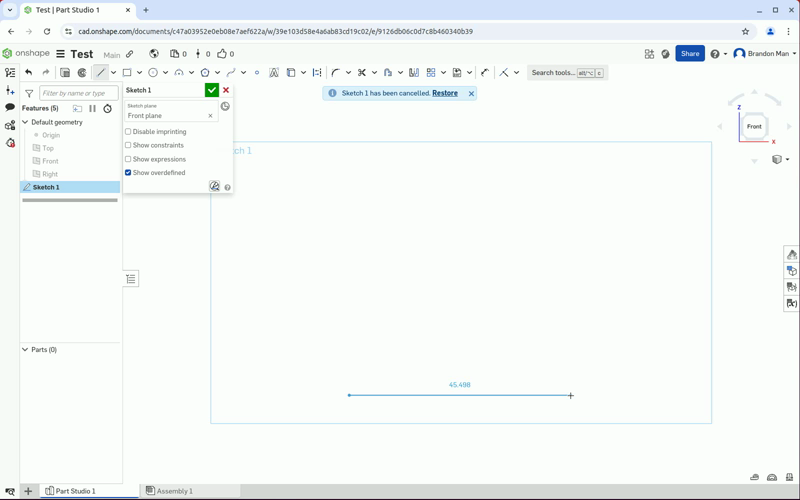
key_down(shift)
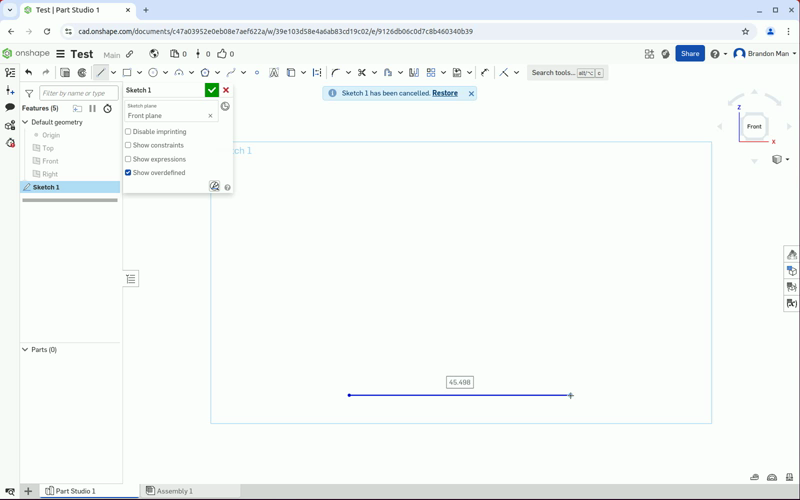
mouse_move(570, 171)
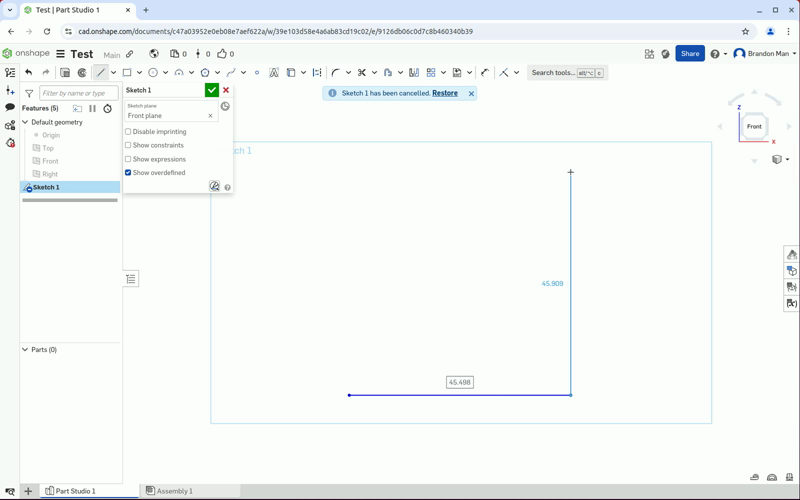
click(570, 171)
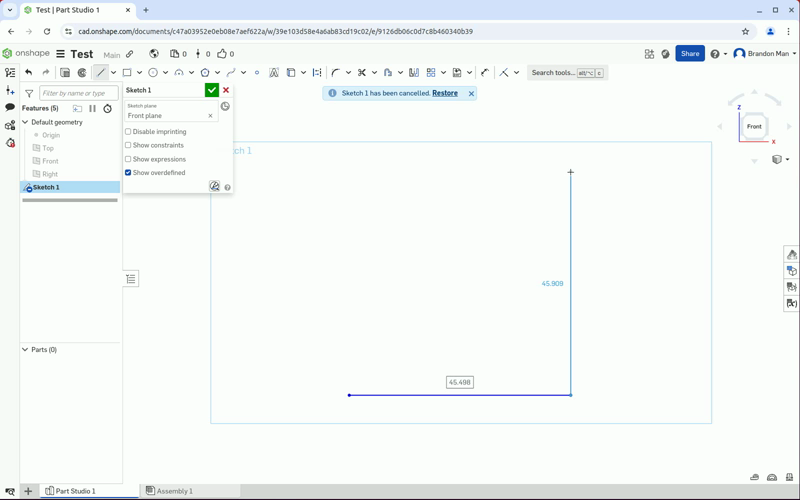
key_up(shift)
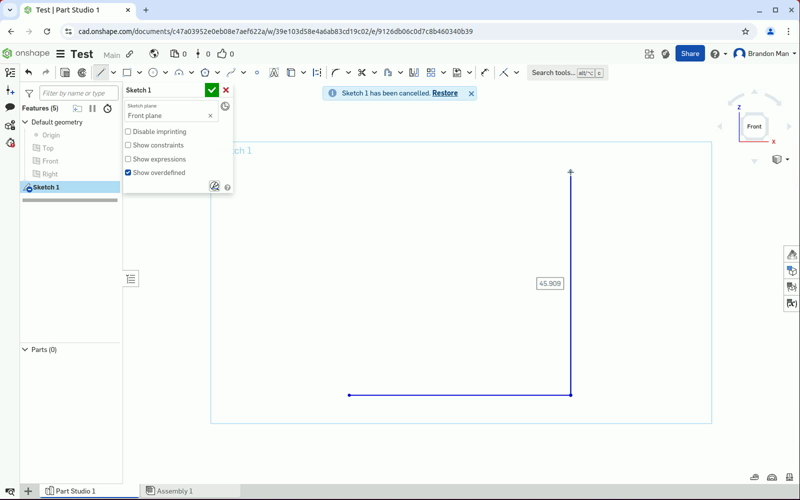
key_down(shift)
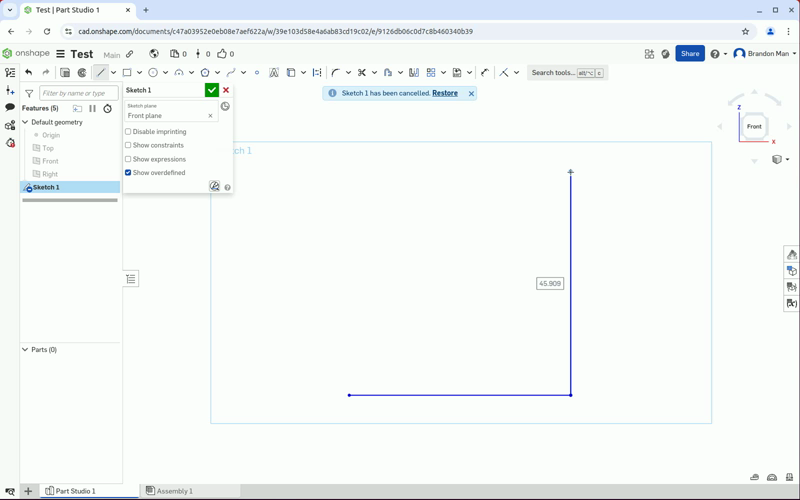
mouse_move(349, 171)
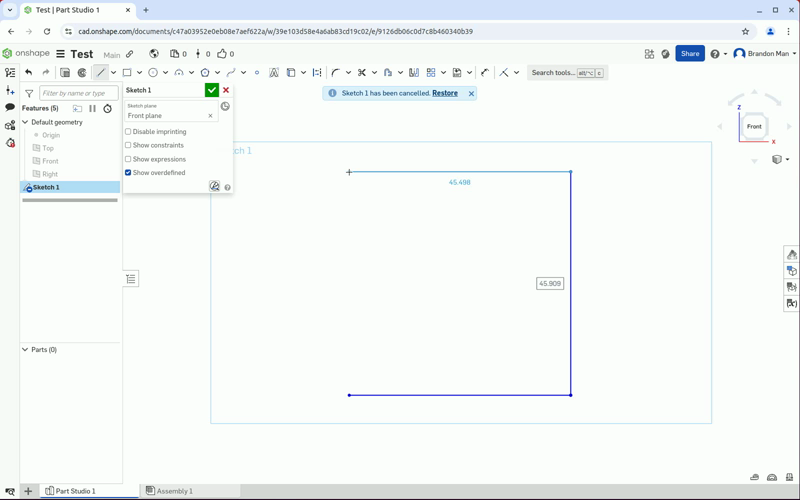
click(349, 171)
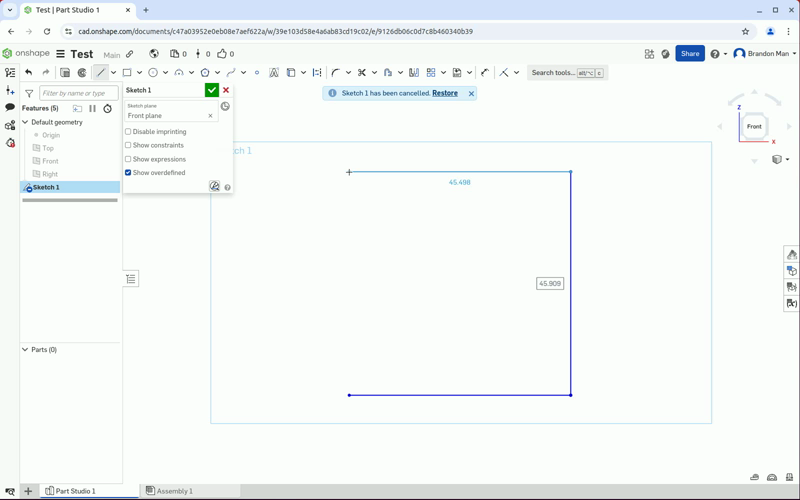
key_up(shift)
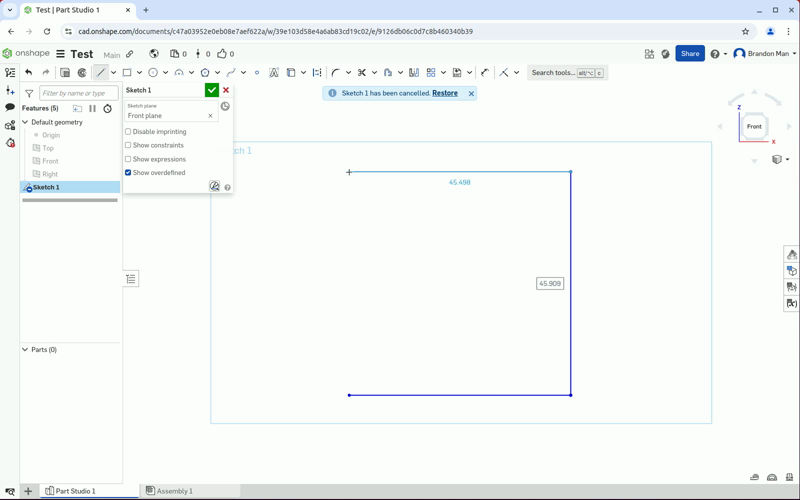
key_down(shift)
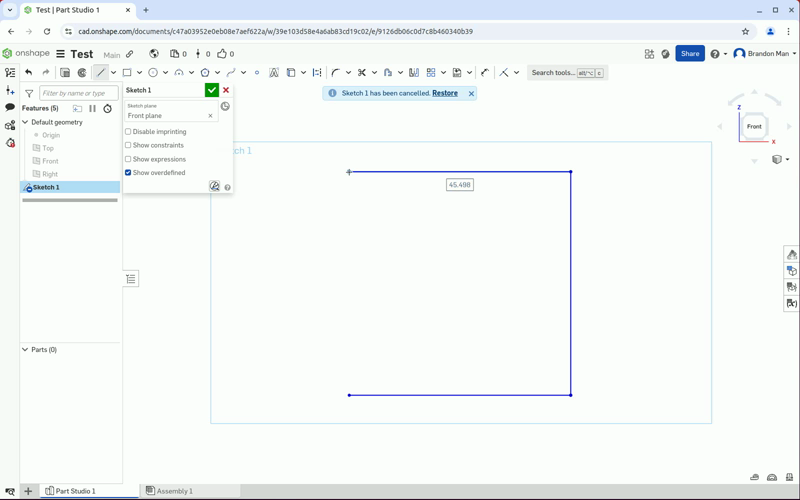
mouse_move(349, 395)
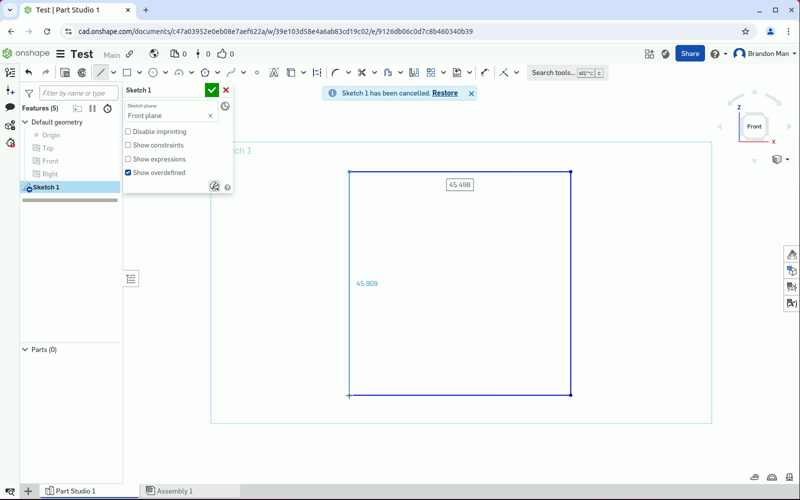
key_up(shift)
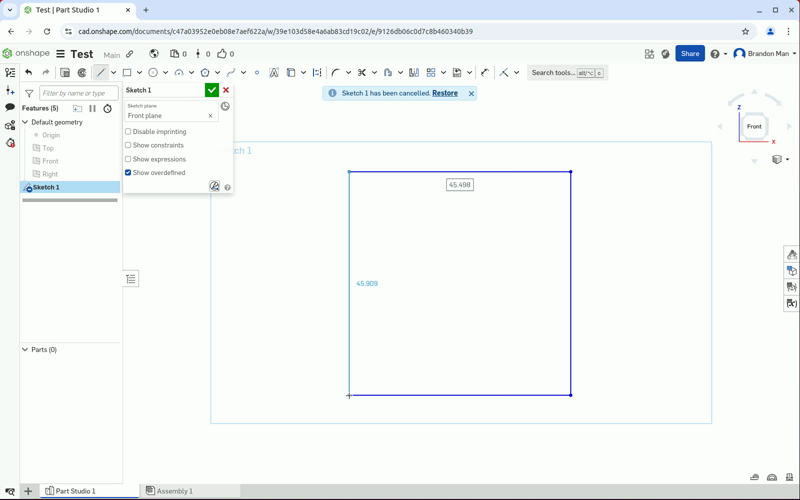
click(349, 395)
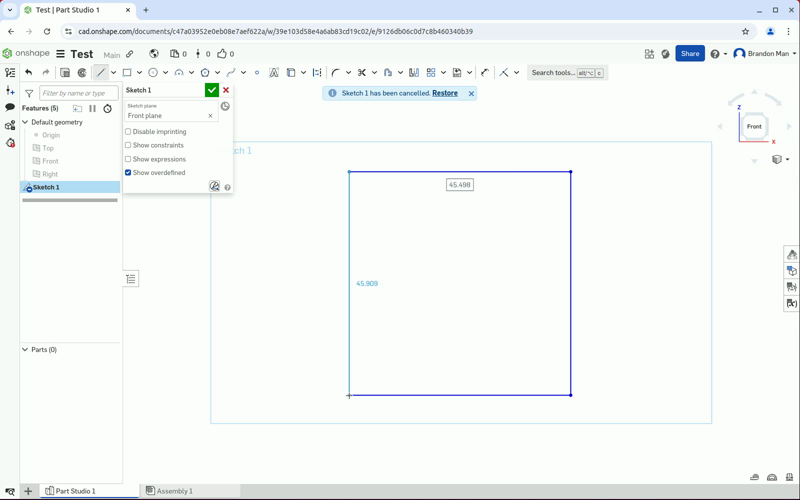
key(esc)
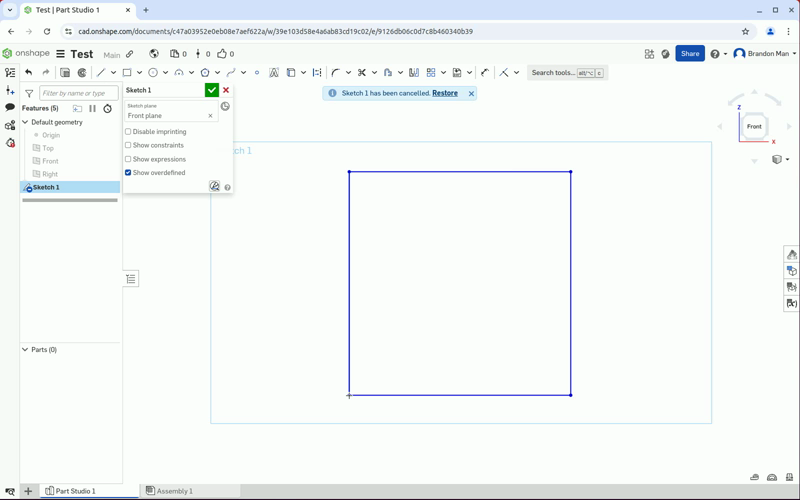
mouse_move(474, 307)
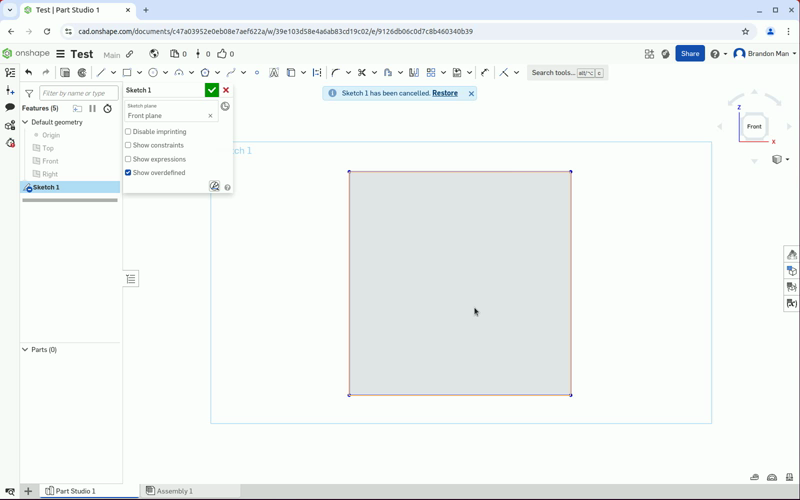
click(474, 307)
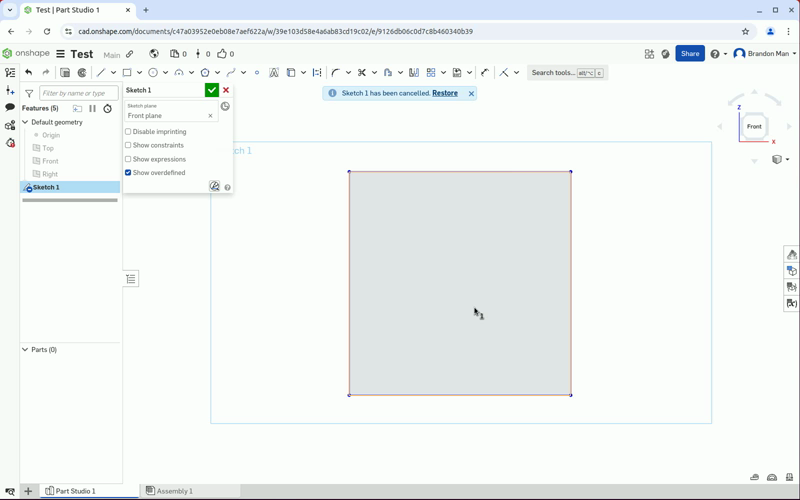
mouse_move(73, 352)
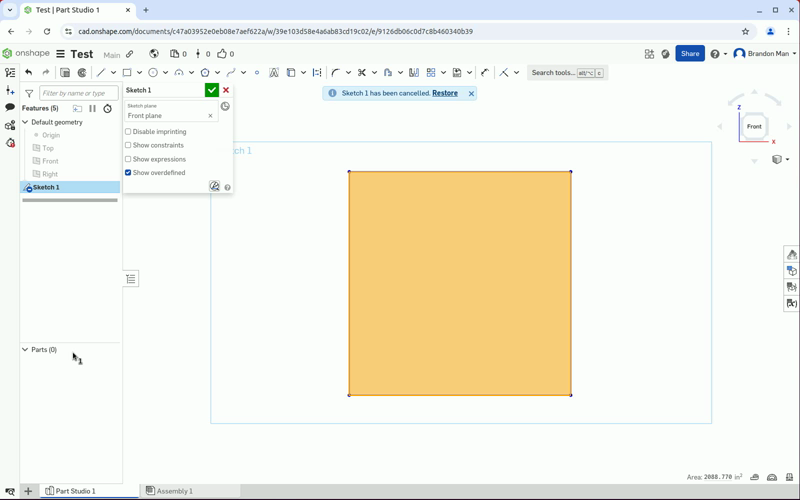
key(shift+y)
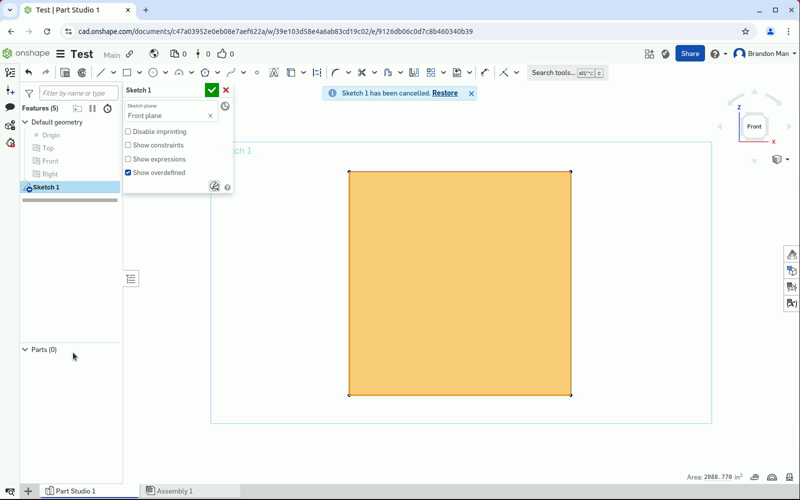
key(shift+e)
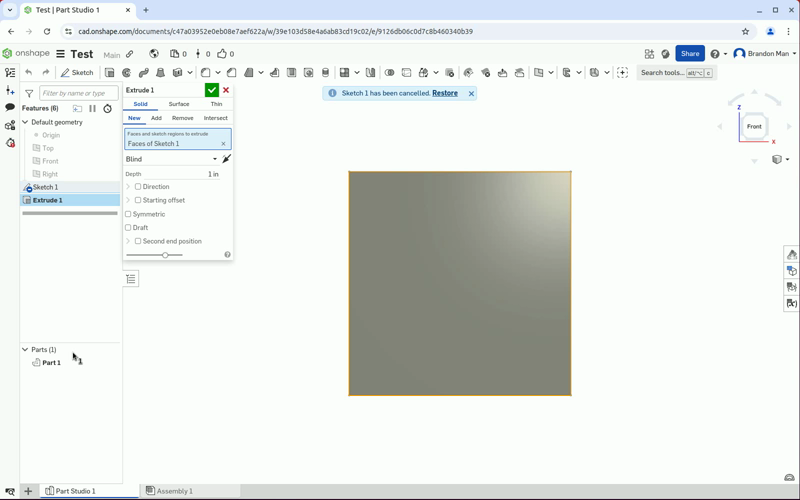
mouse_move(143, 106)
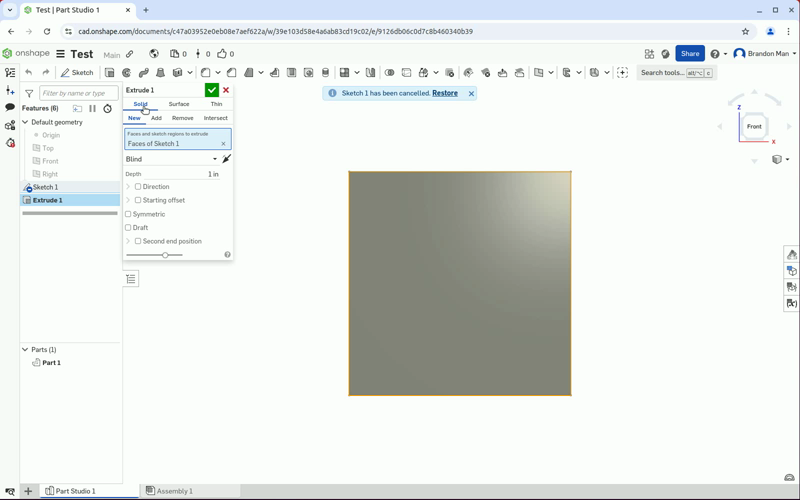
click(143, 106)
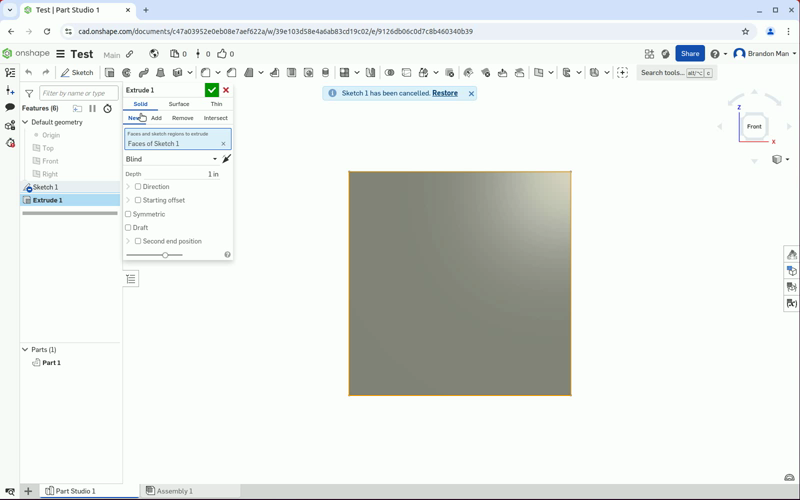
mouse_move(137, 120)
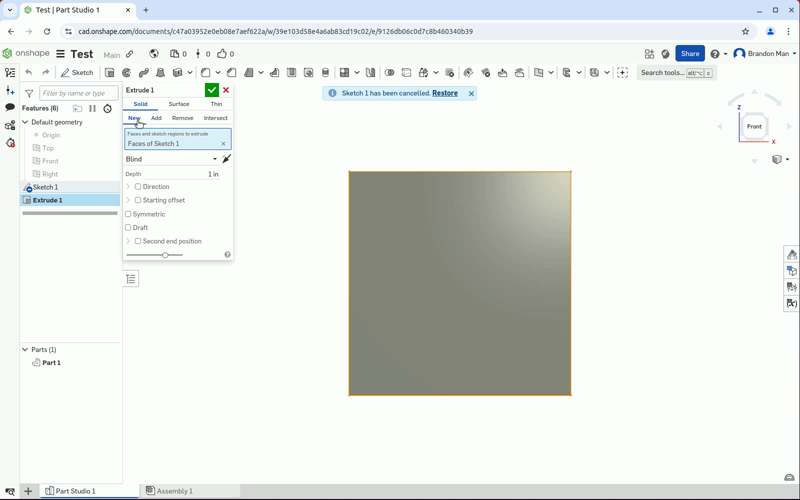
click(137, 120)
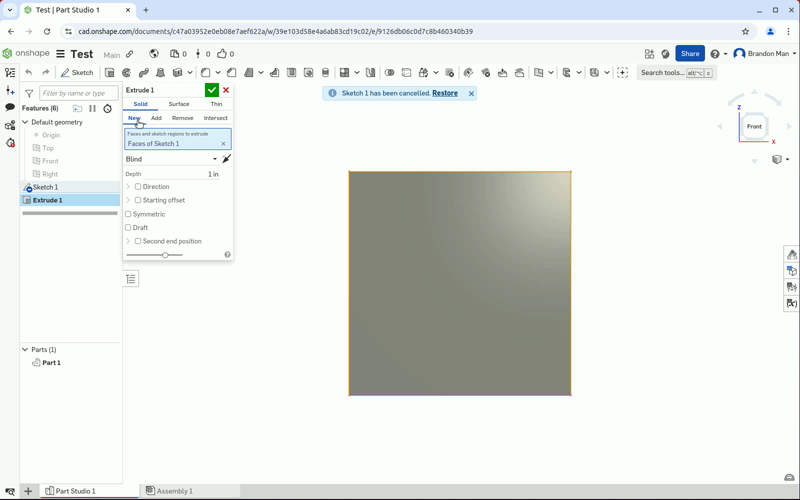
key(tab, 4)
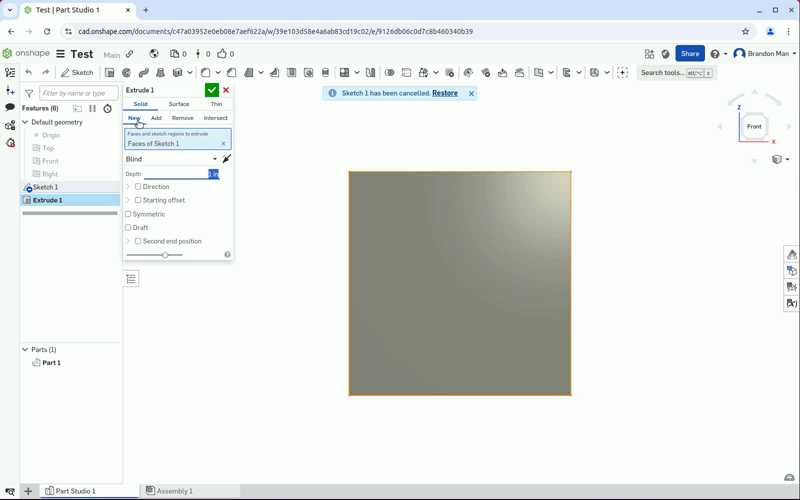
text(1.204)
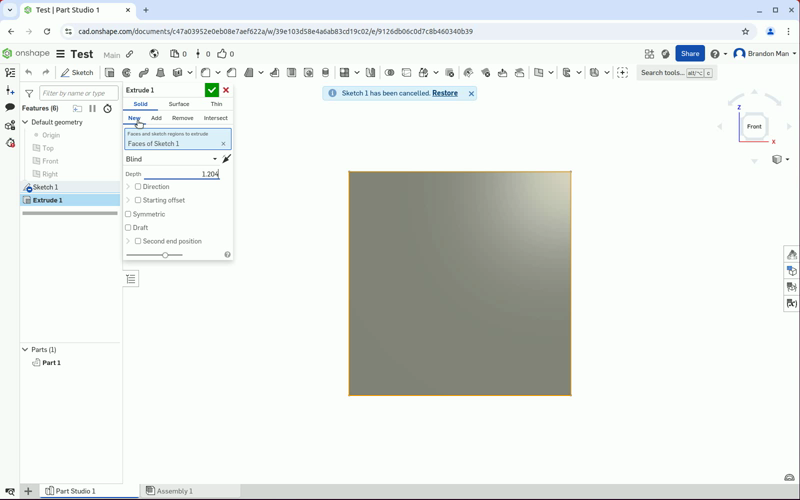
key(enter)
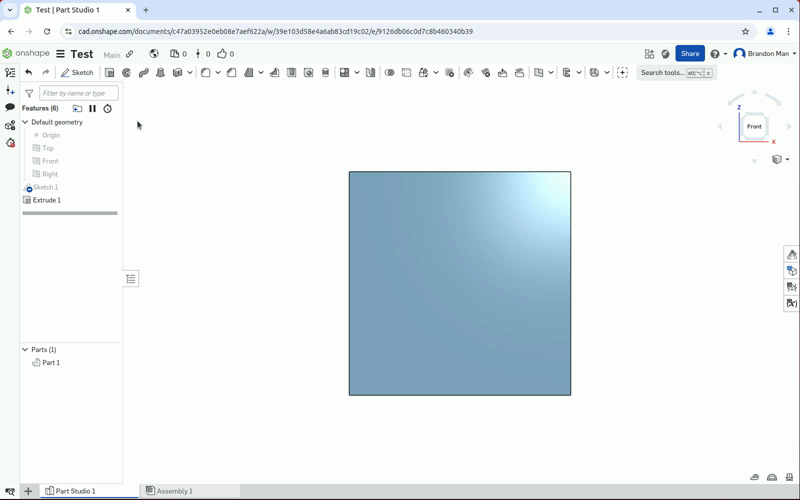
key(shift+h)
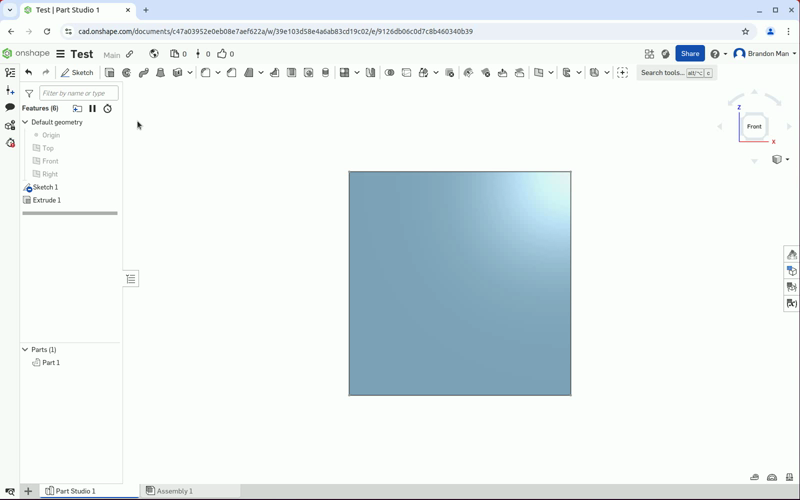
key(shift+h)
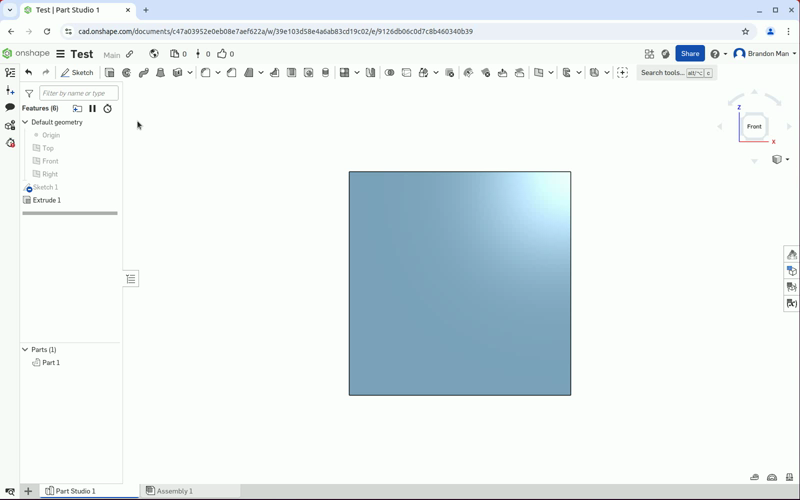
mouse_move(73, 189)
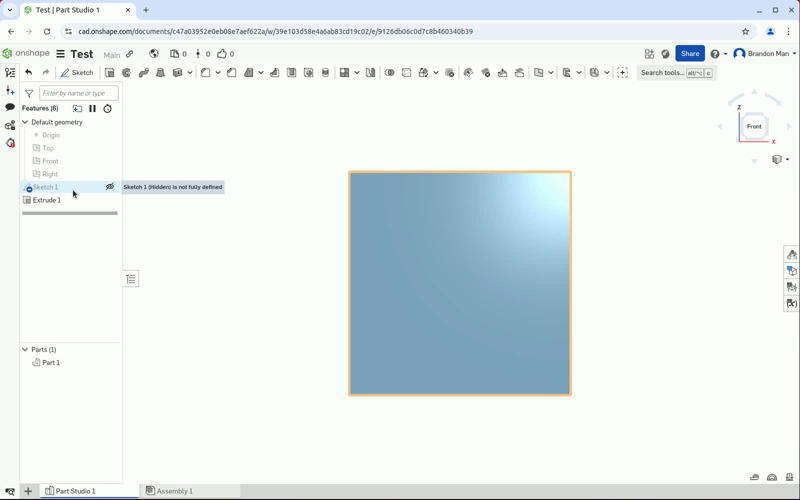
click(73, 189)
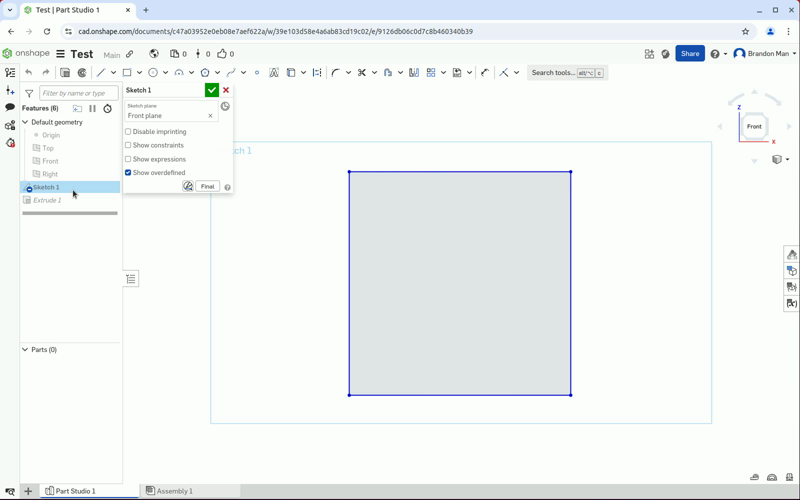
mouse_move(229, 92)
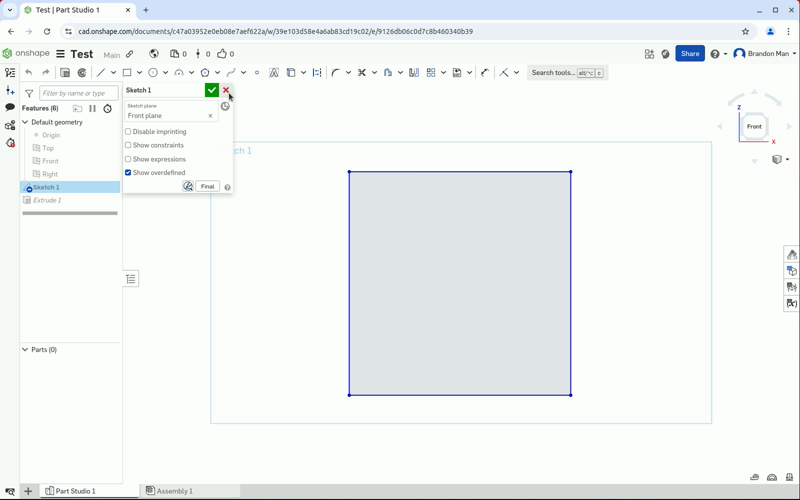
click(229, 92)
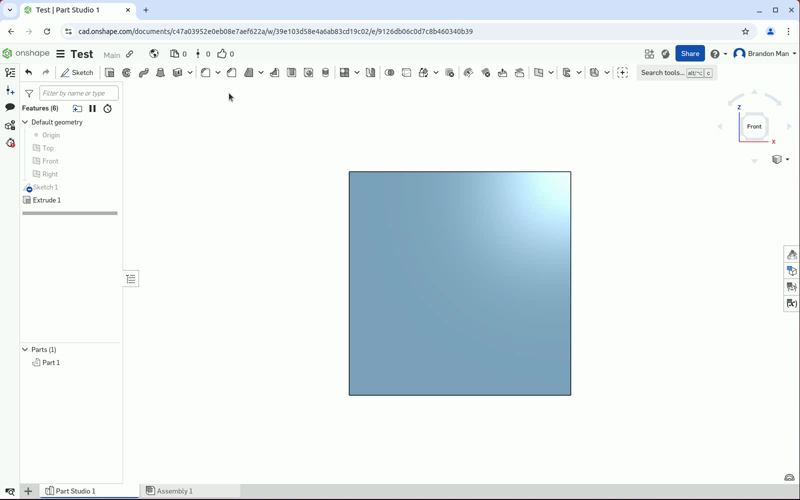
mouse_move(541, 75)
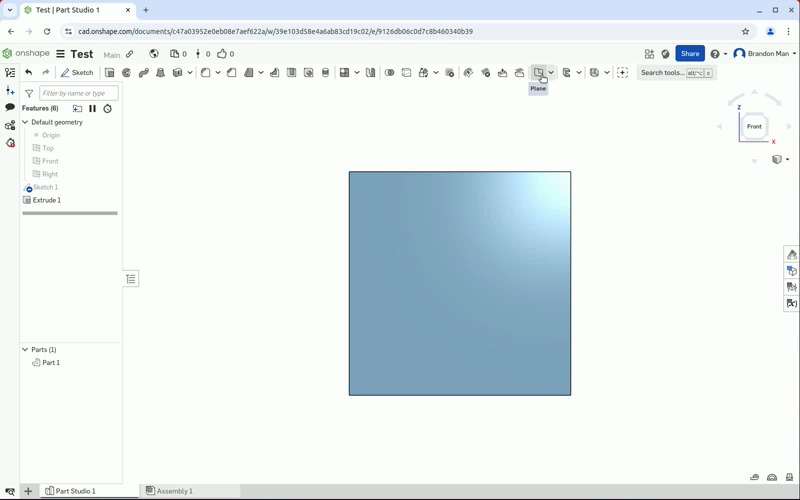
click(541, 75)
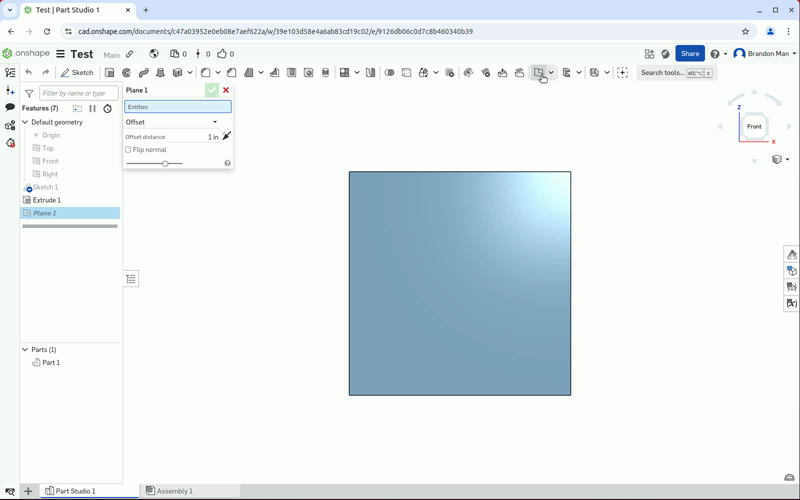
mouse_move(73, 163)
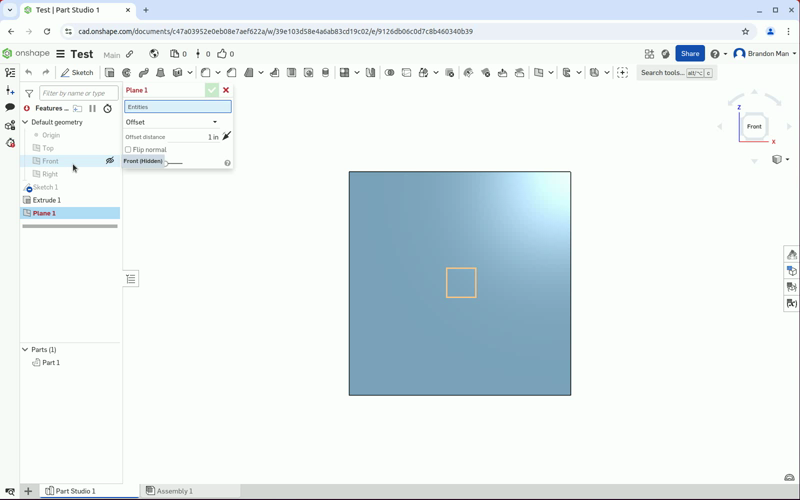
click(73, 163)
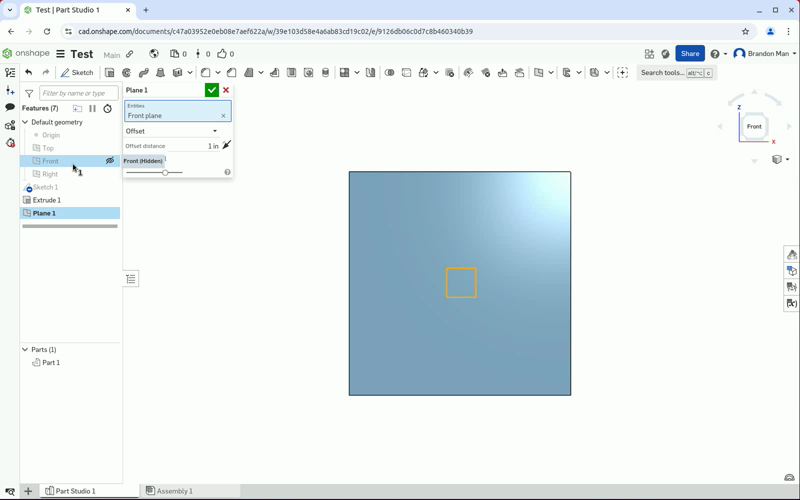
key(tab, 2)
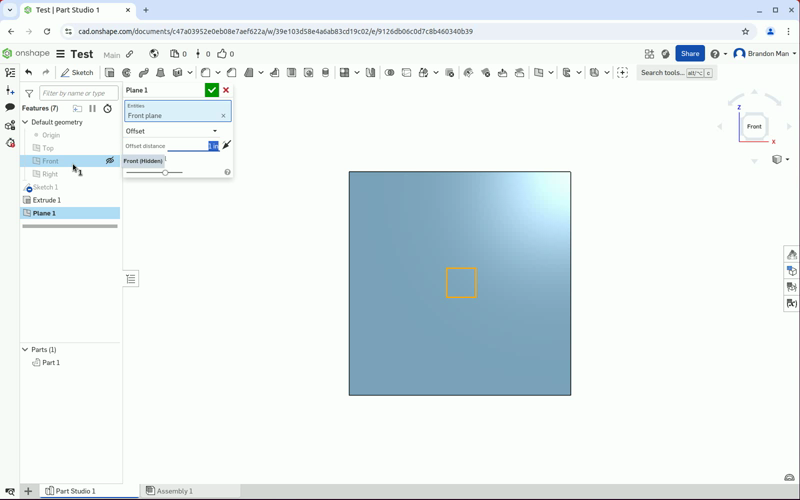
text(1.202)
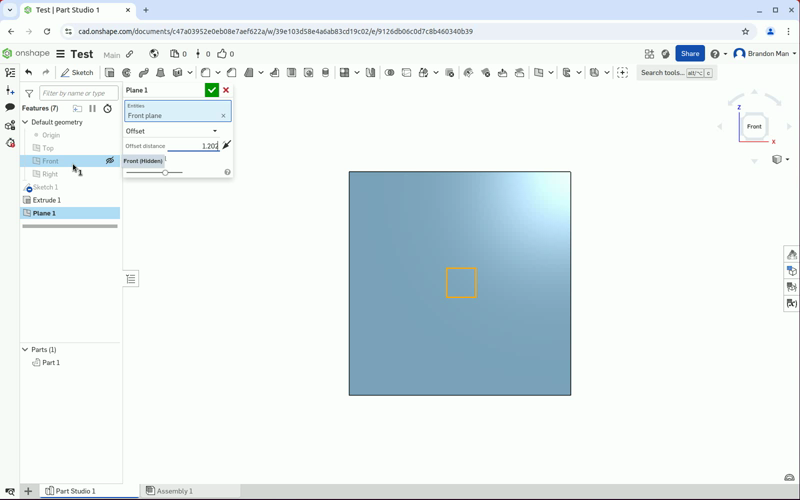
key(enter, 2)
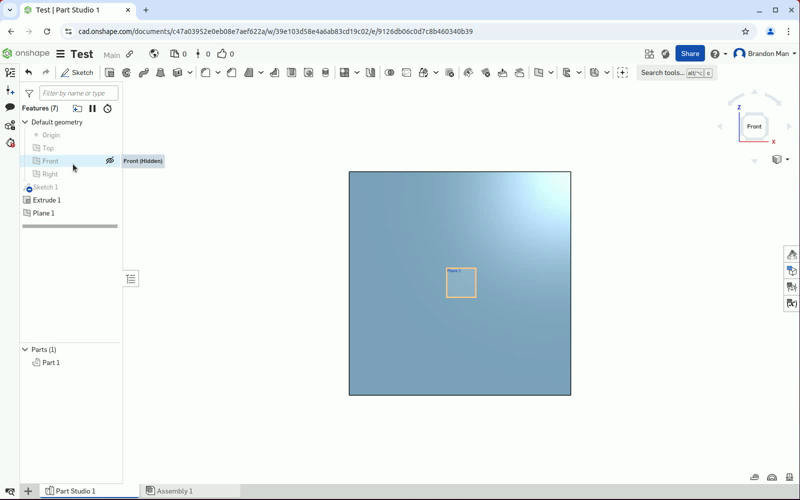
key(shift+s)
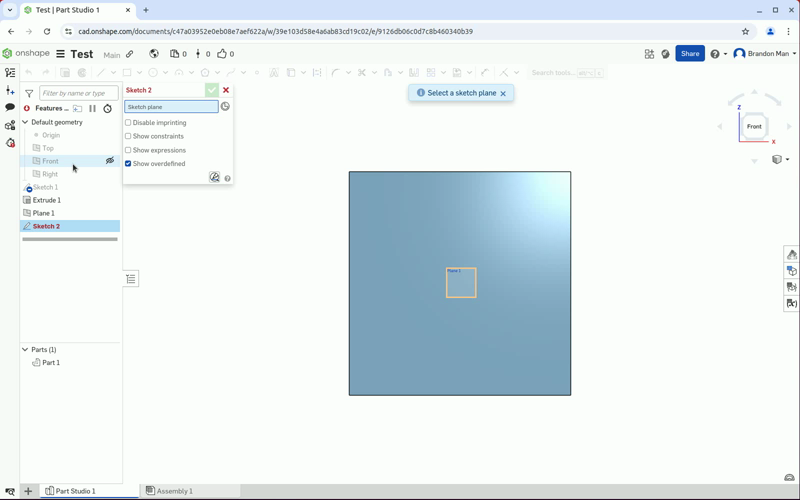
mouse_move(73, 215)
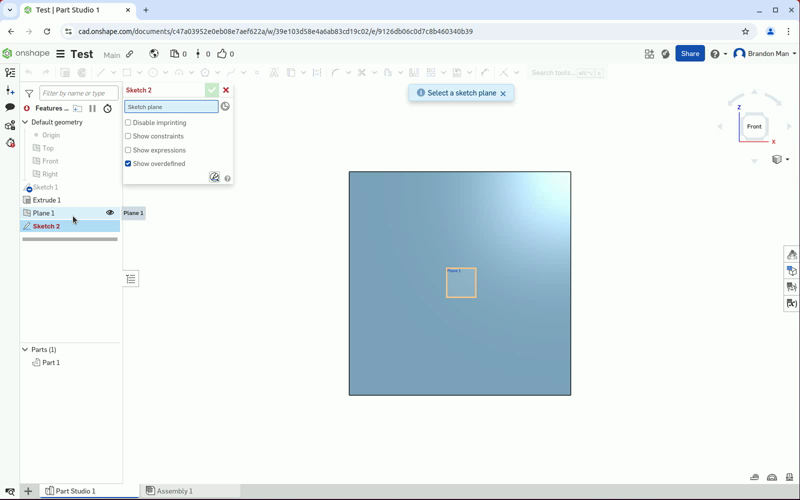
click(73, 215)
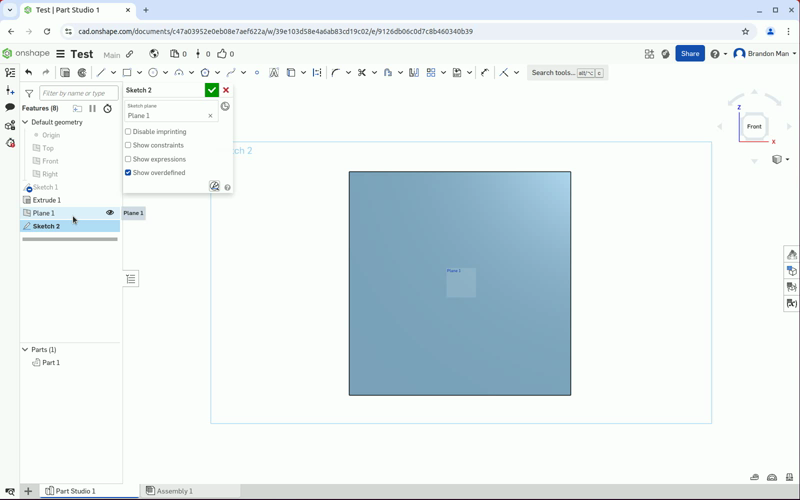
mouse_move(73, 352)
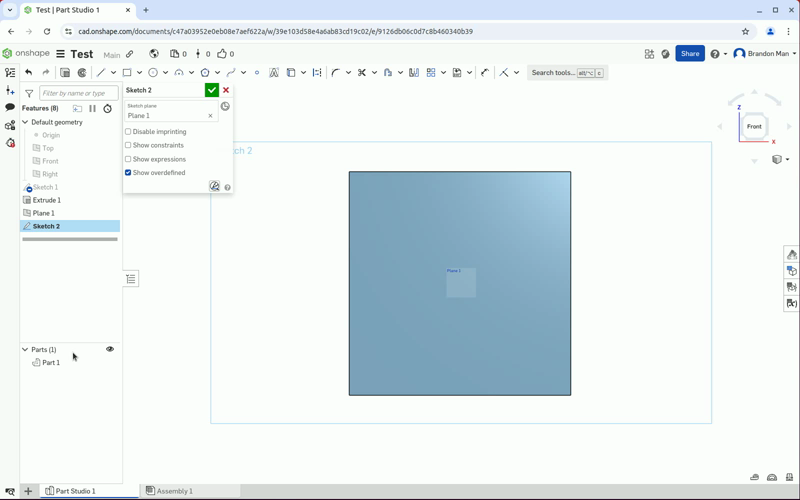
key(y)
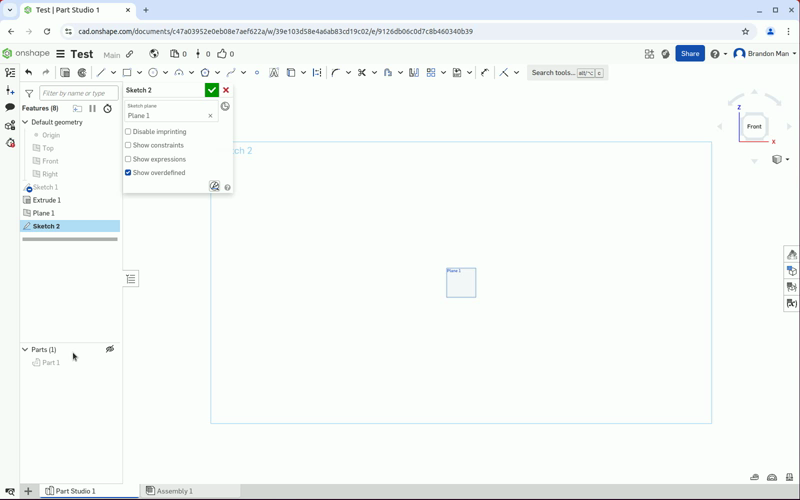
key(l)
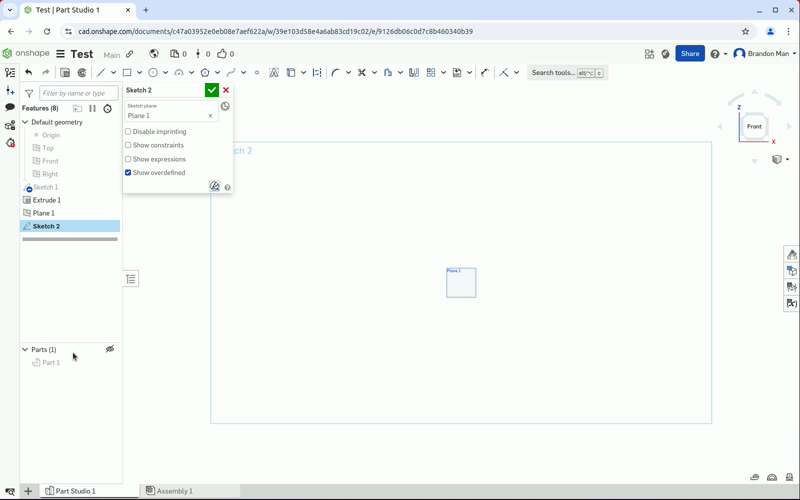
key_down(shift)
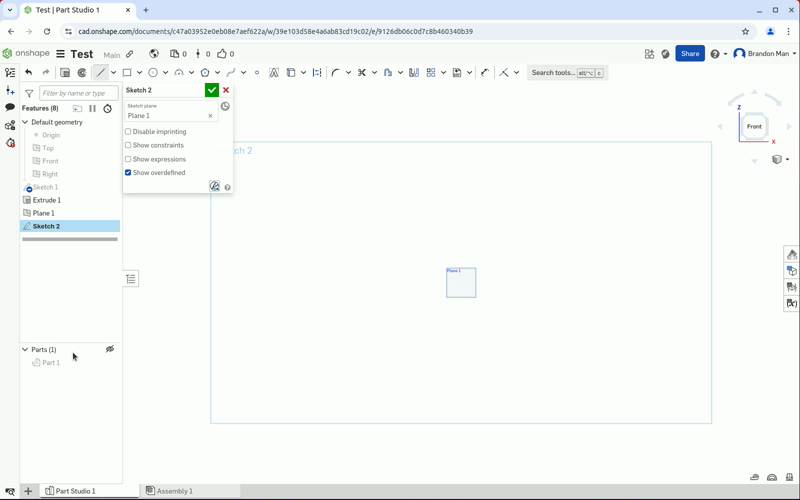
mouse_move(412, 395)
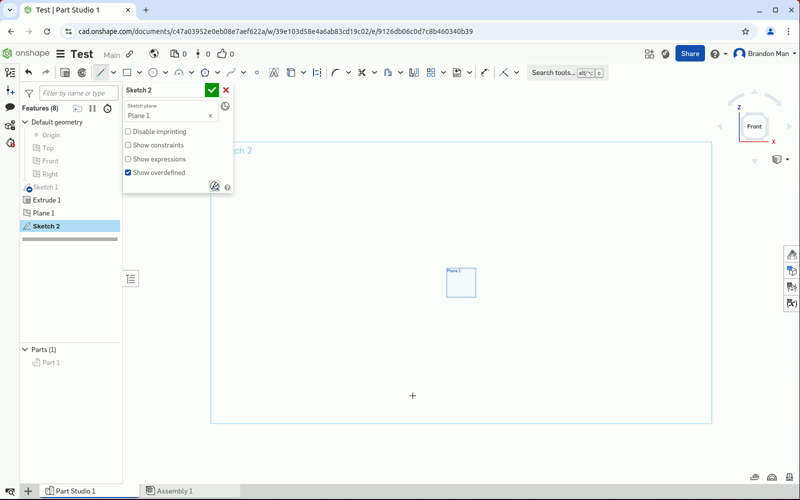
click(412, 395)
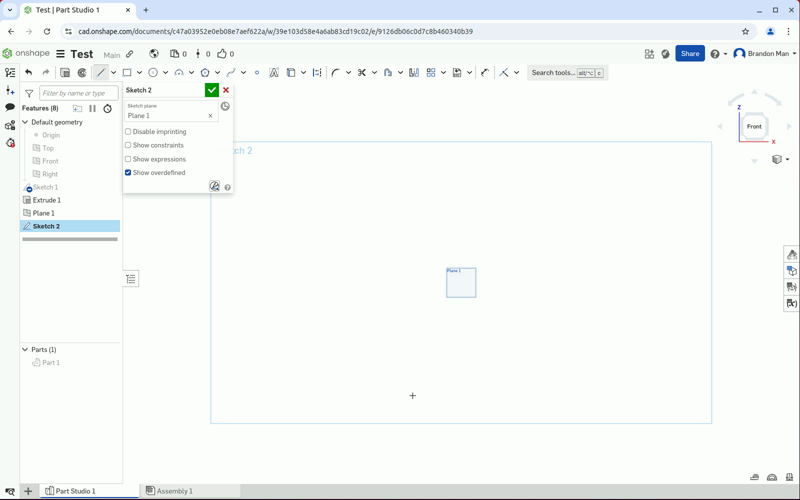
key_up(shift)
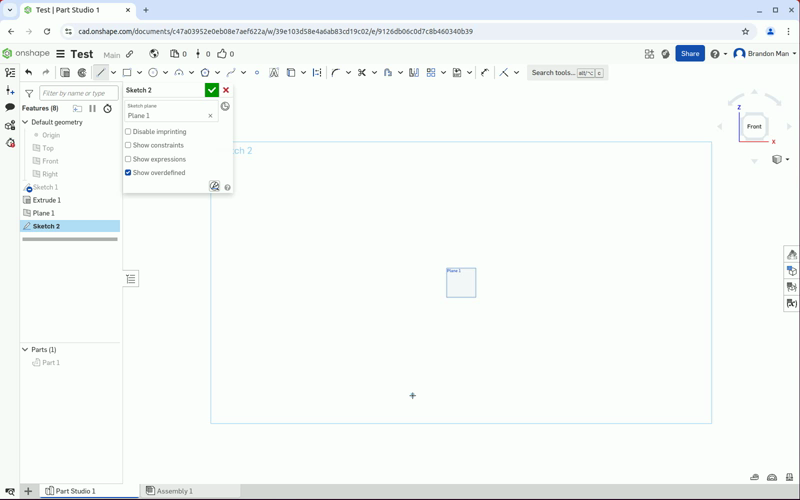
key_down(shift)
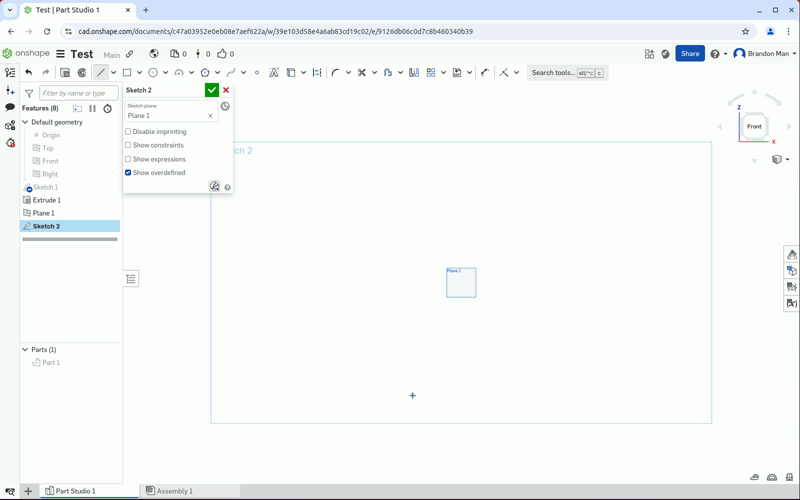
mouse_move(509, 395)
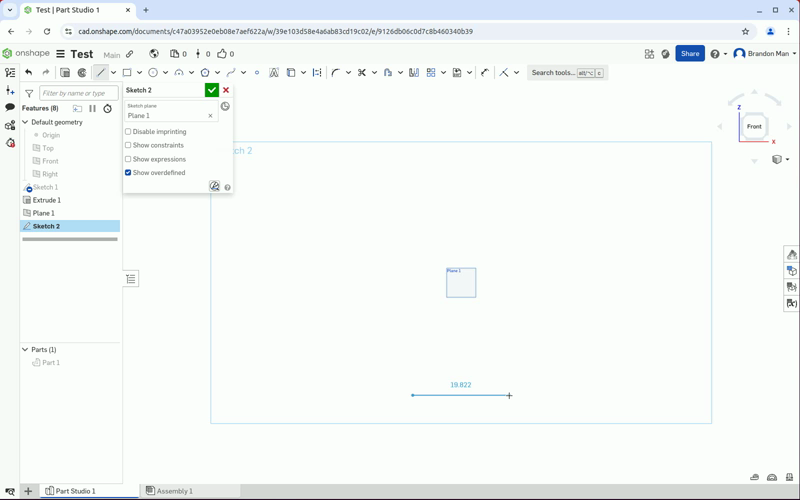
click(509, 395)
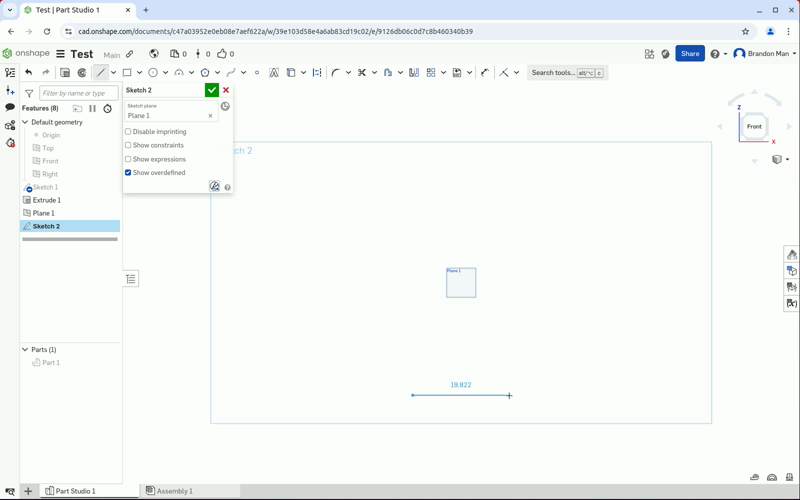
key_up(shift)
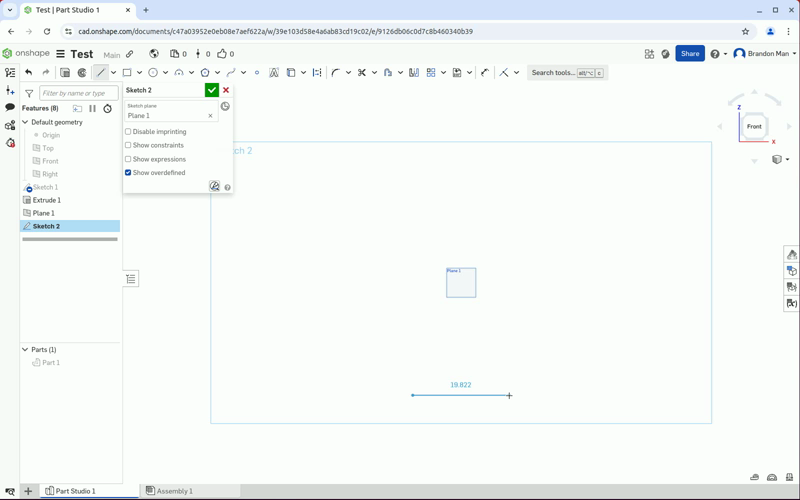
key_down(shift)
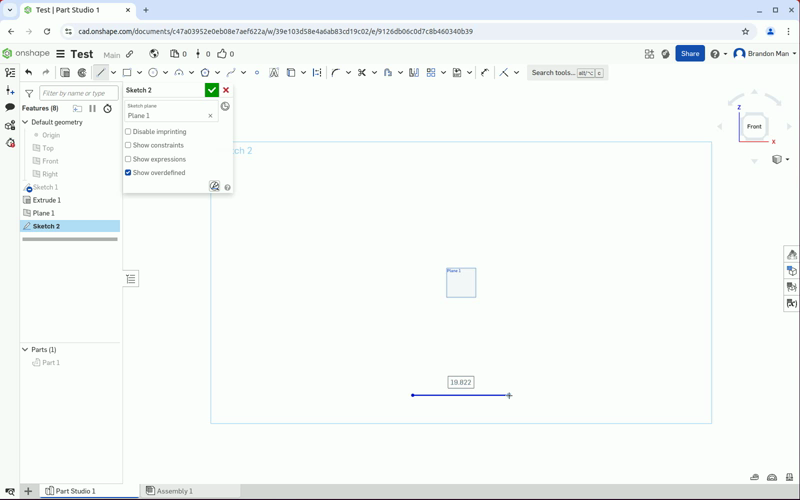
mouse_move(509, 171)
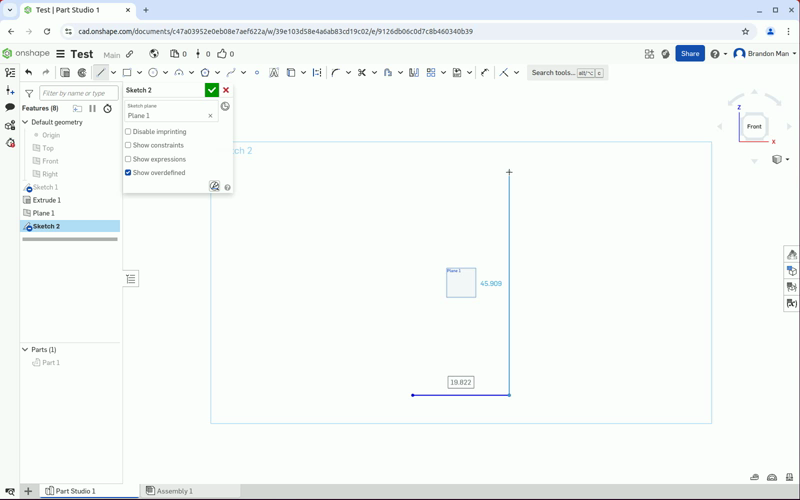
click(509, 171)
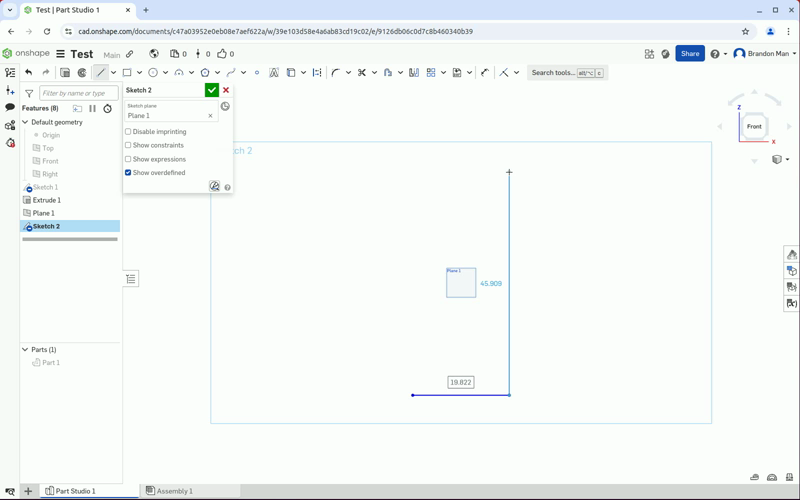
key_up(shift)
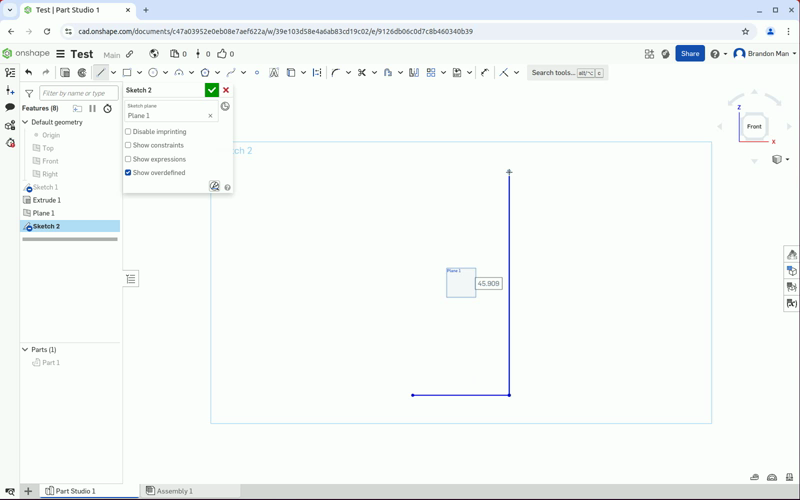
key_down(shift)
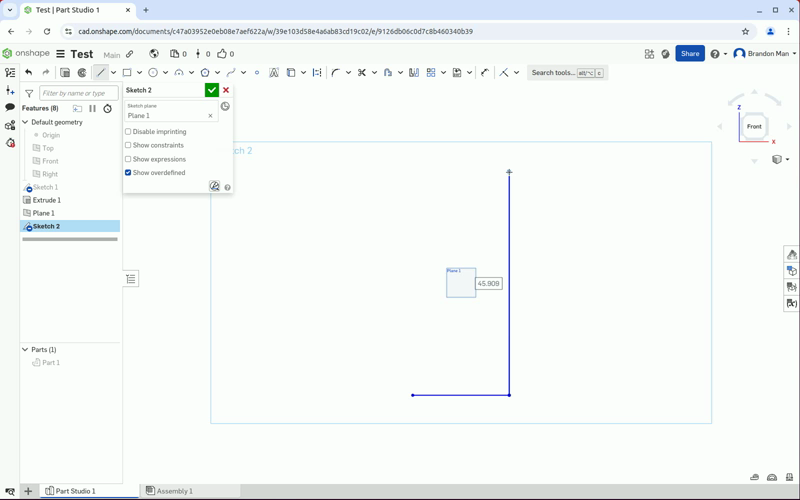
mouse_move(412, 171)
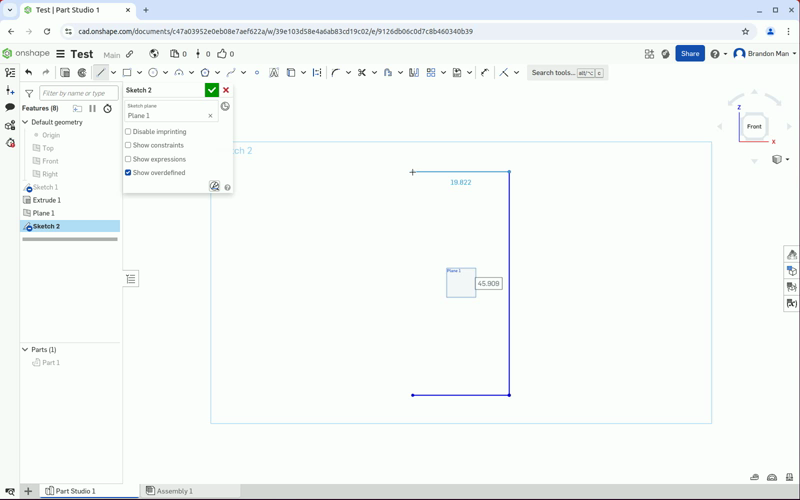
click(412, 171)
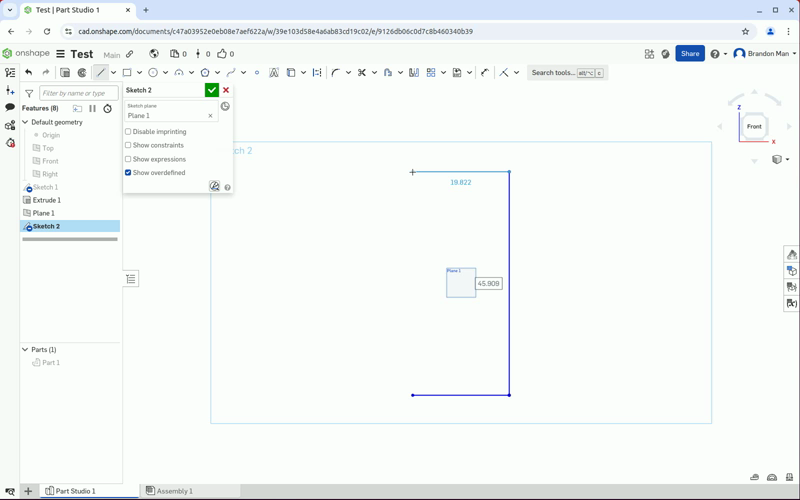
key_up(shift)
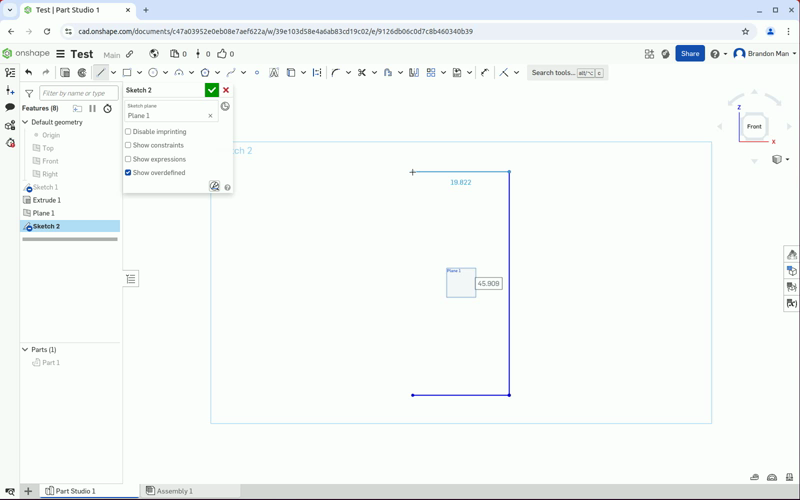
key_down(shift)
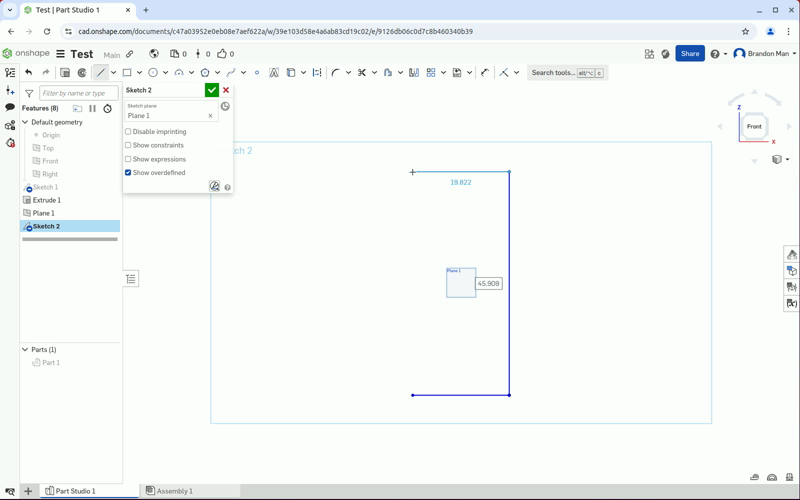
mouse_move(412, 395)
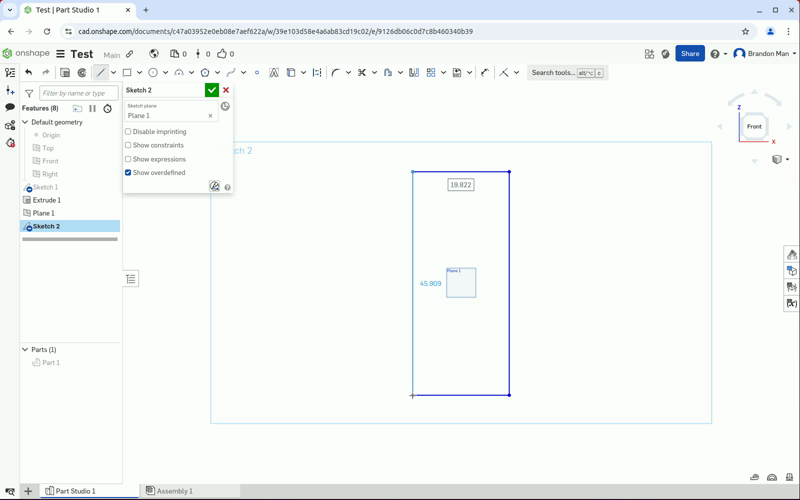
key_up(shift)
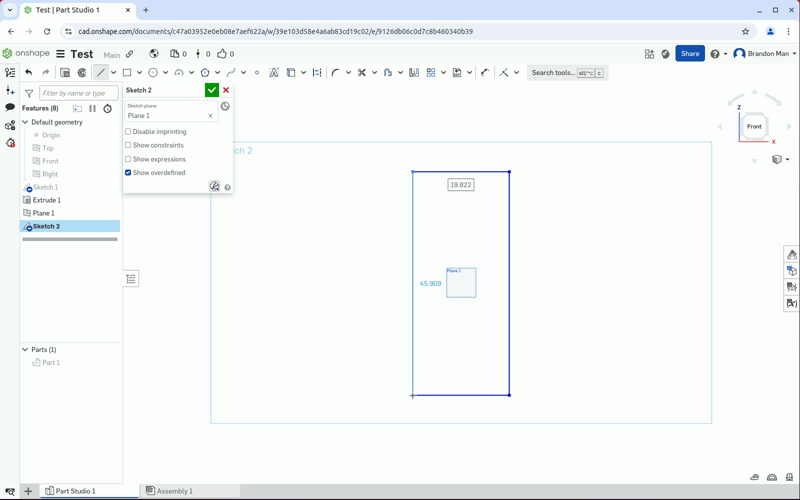
click(412, 395)
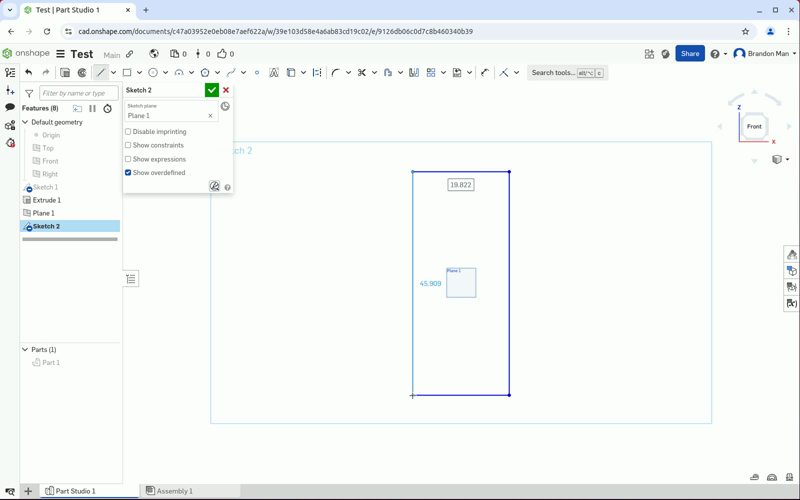
key(esc)
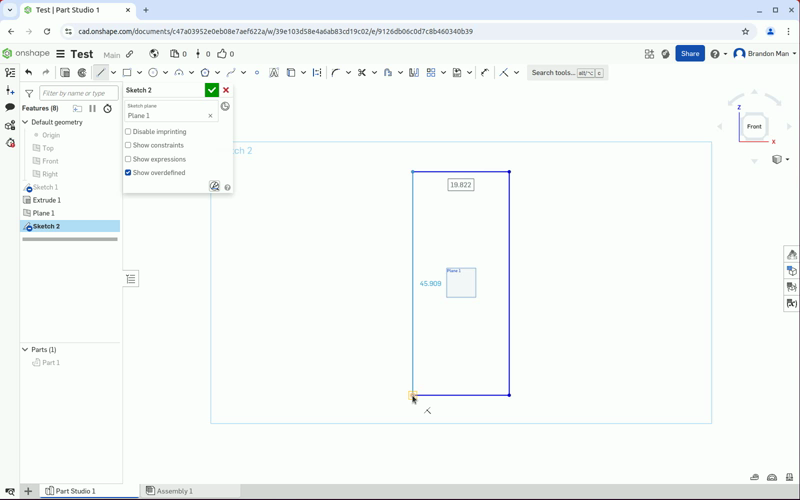
mouse_move(441, 362)
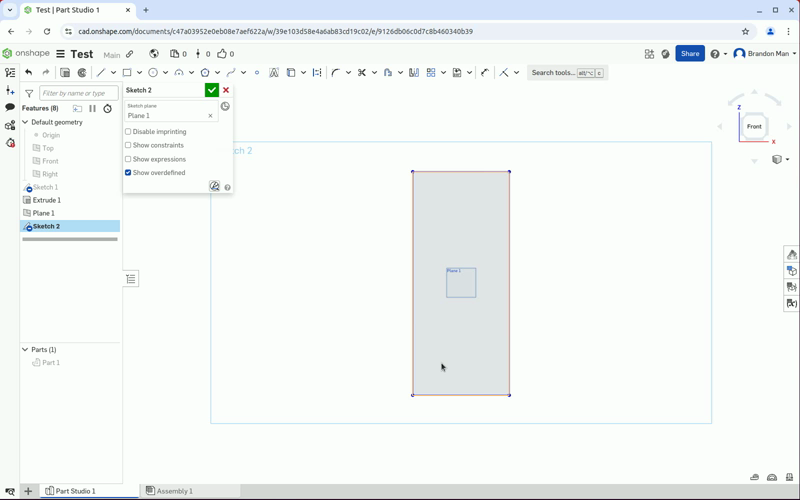
click(441, 362)
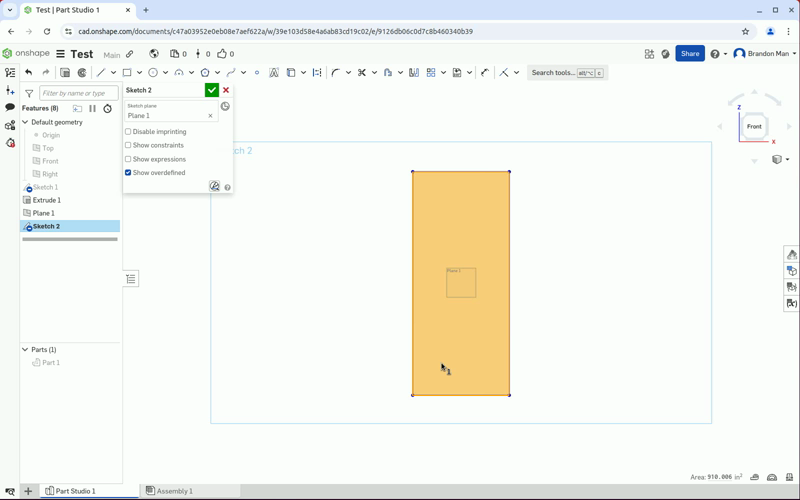
mouse_move(73, 352)
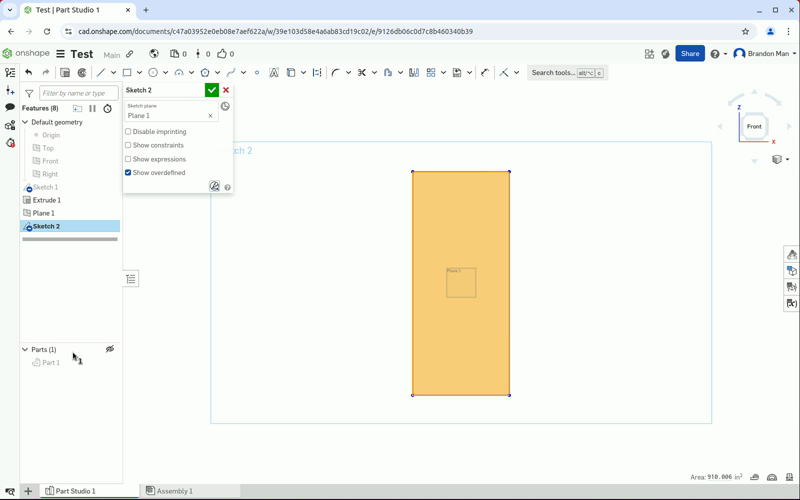
key(shift+y)
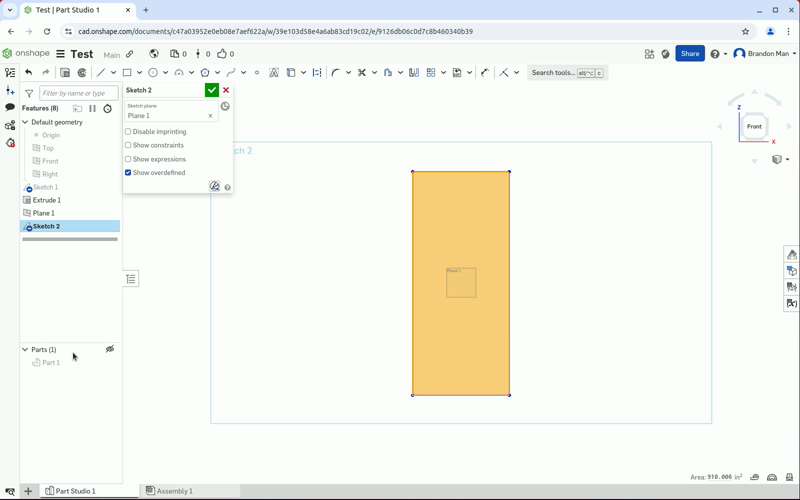
key(shift+e)
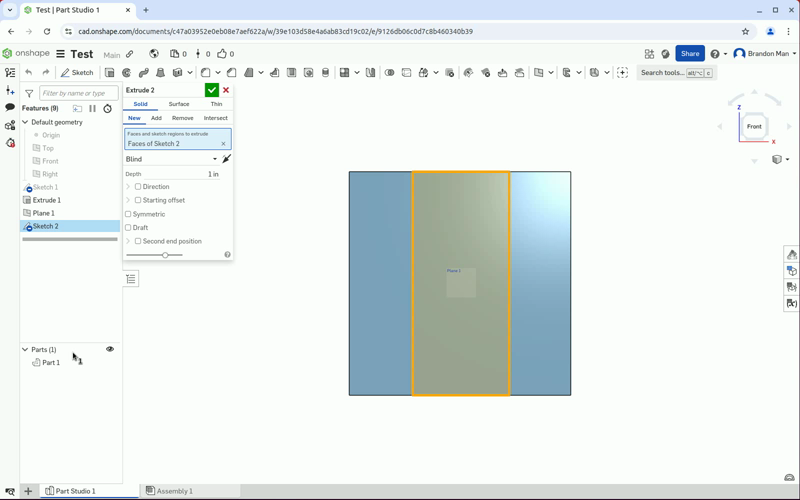
mouse_move(143, 106)
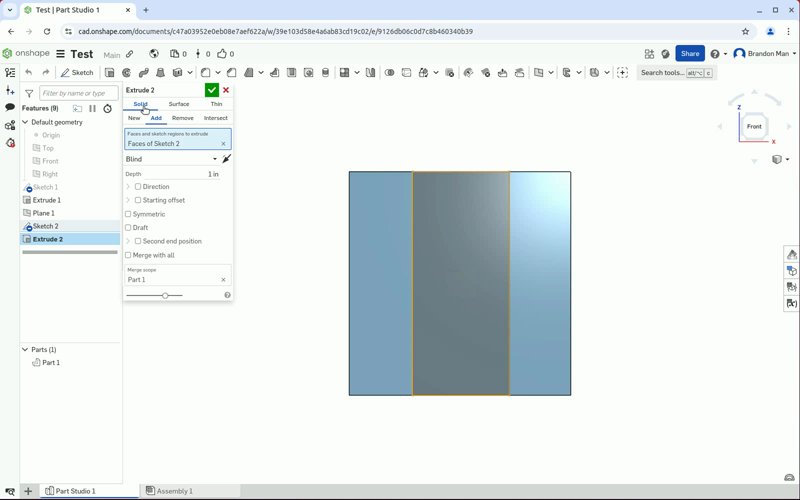
click(143, 106)
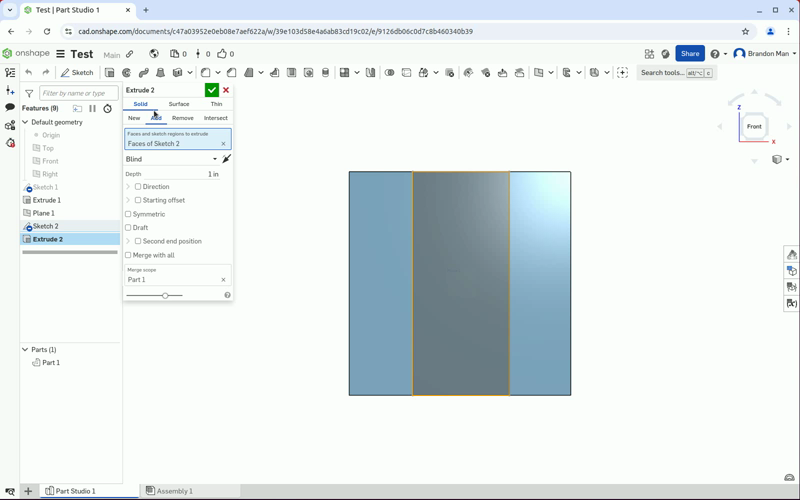
mouse_move(186, 120)
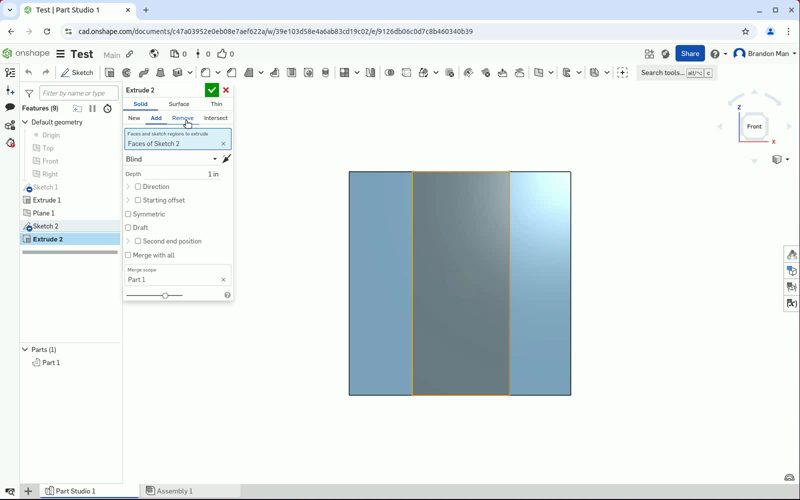
click(186, 120)
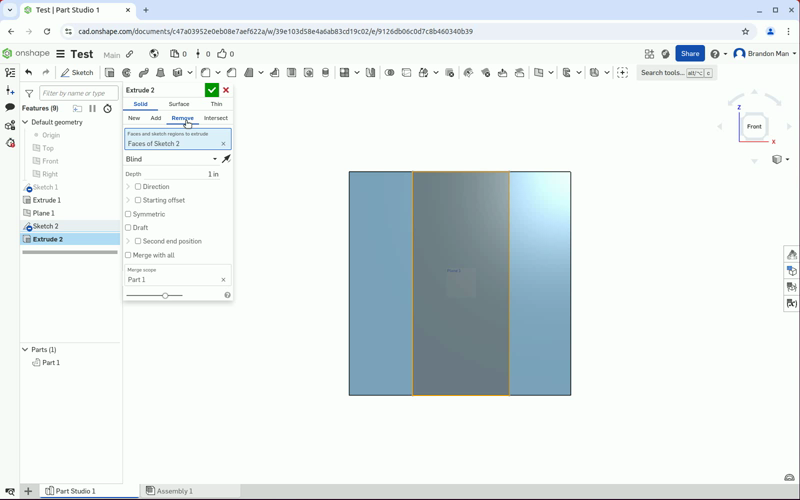
key(tab, 4)
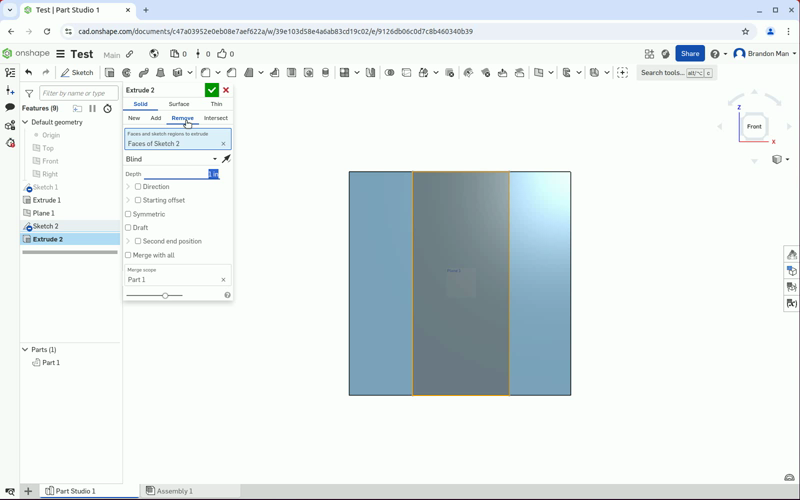
text(0.241)
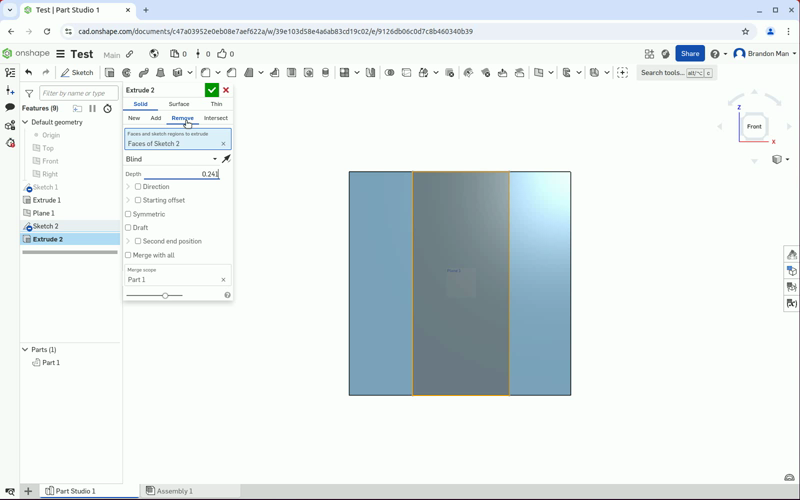
key(tab, 6)
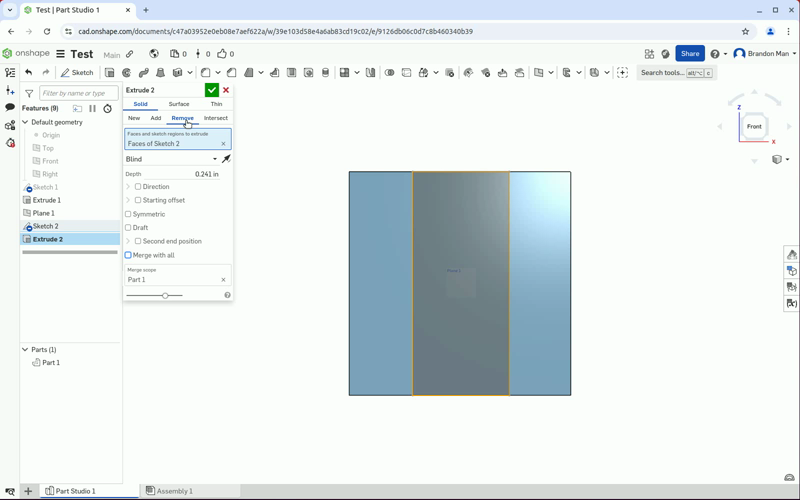
key(space)
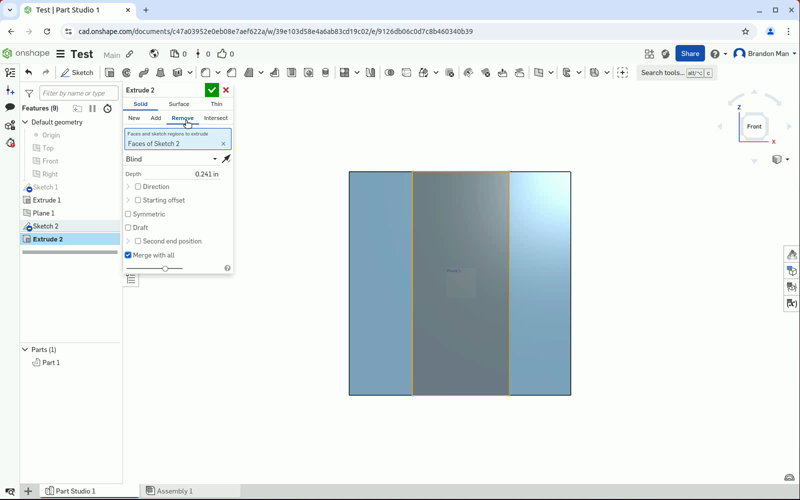
key(enter)
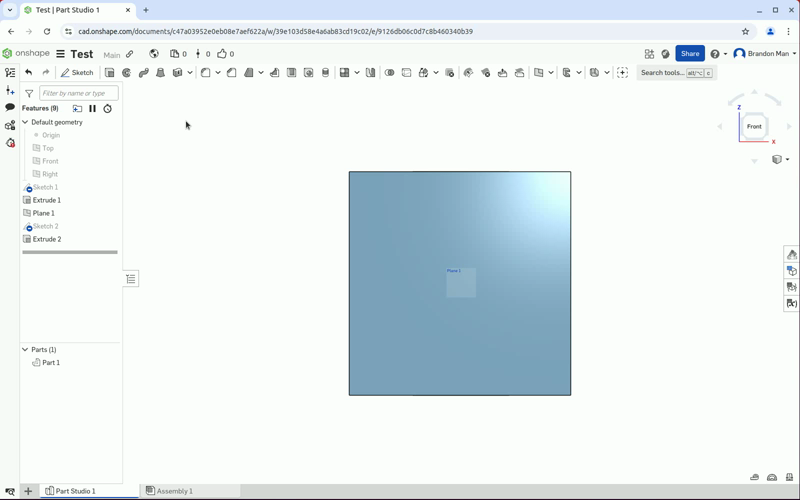
key(shift+h)
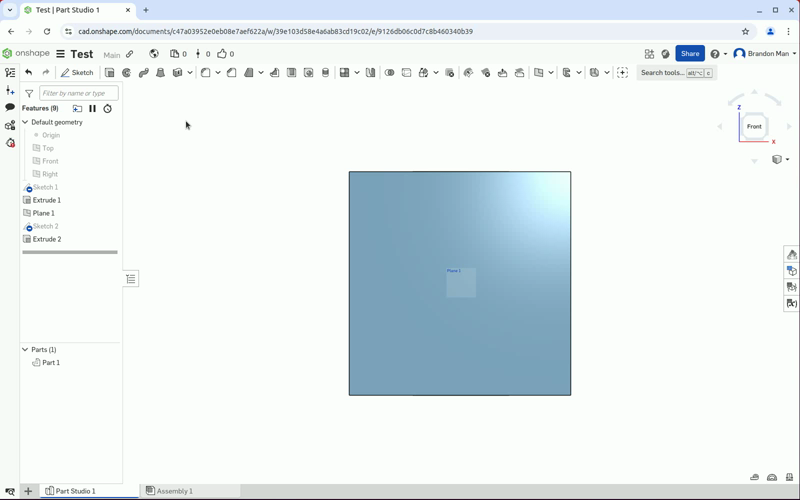
key(shift+h)
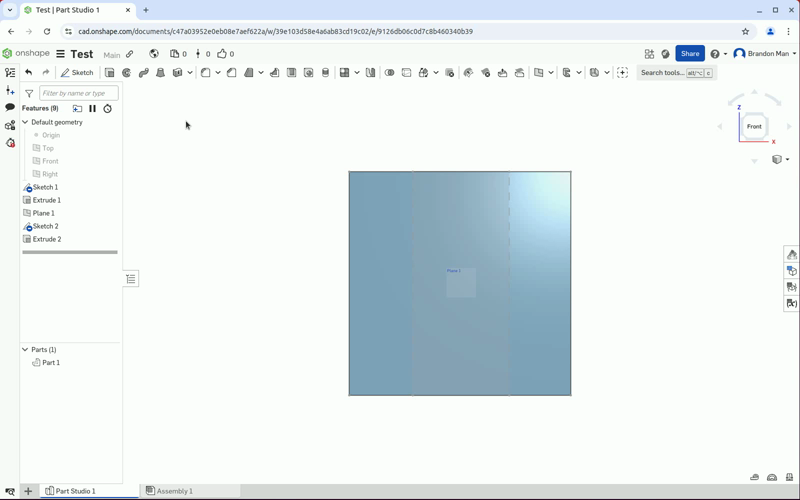
key(shift+7)
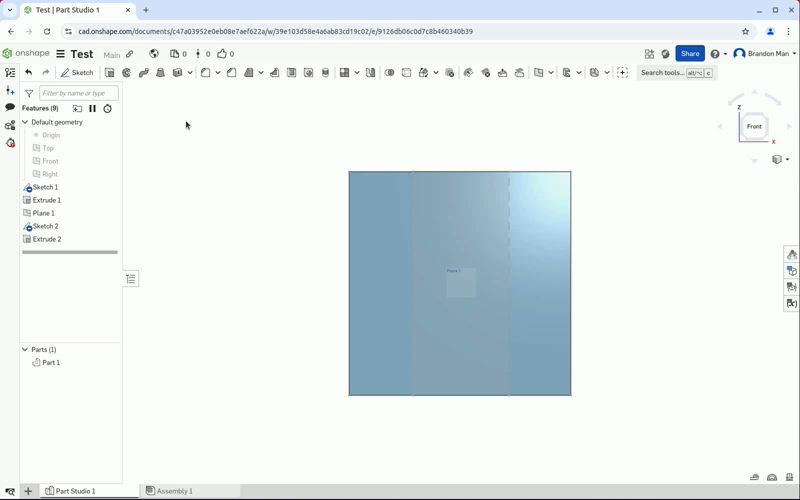
key(left, 2)
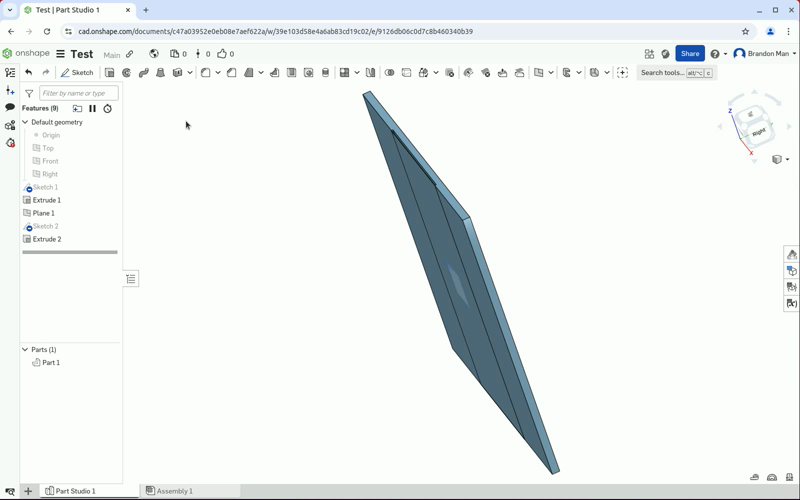
key(down, 2)
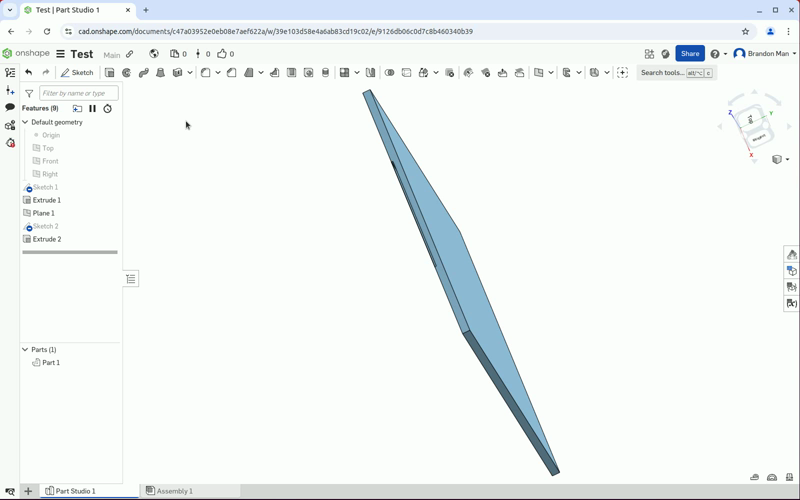
key(up, 2)
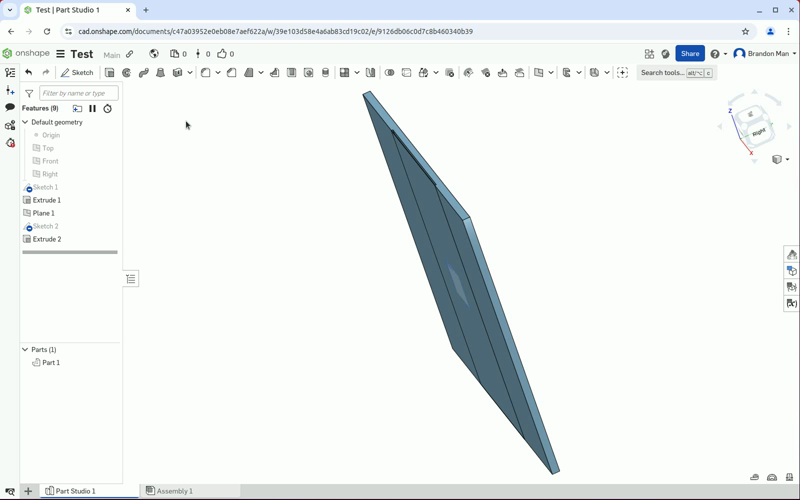
key(right, 2)
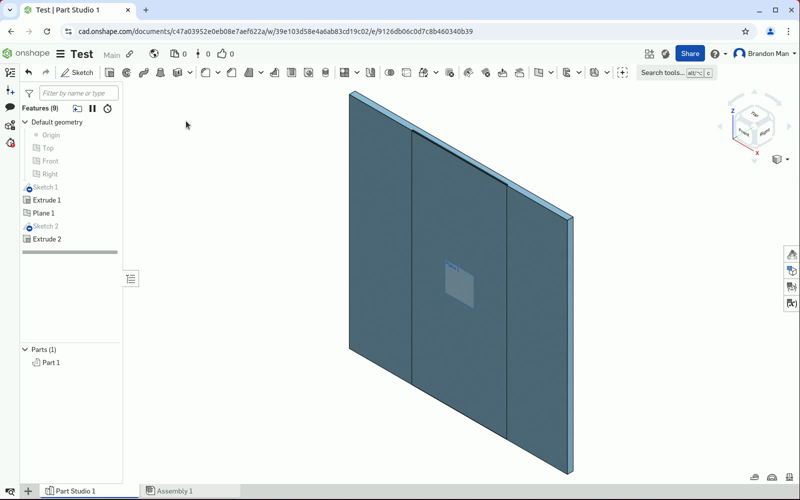
mouse_move(73, 189)
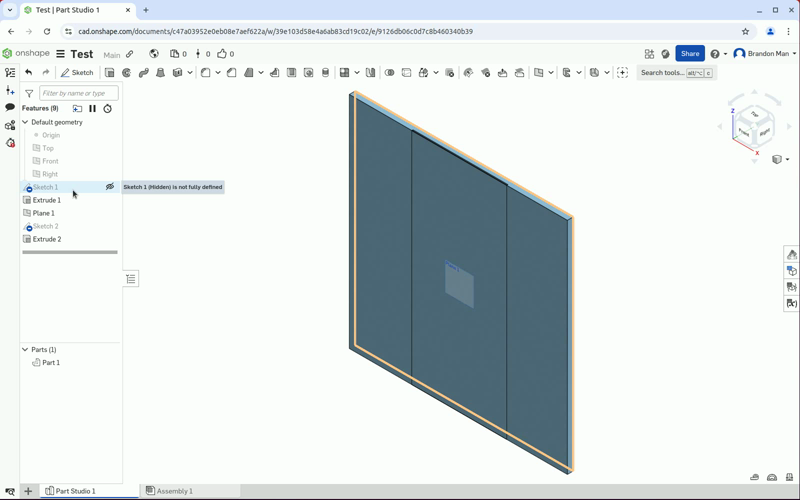
click(73, 189)